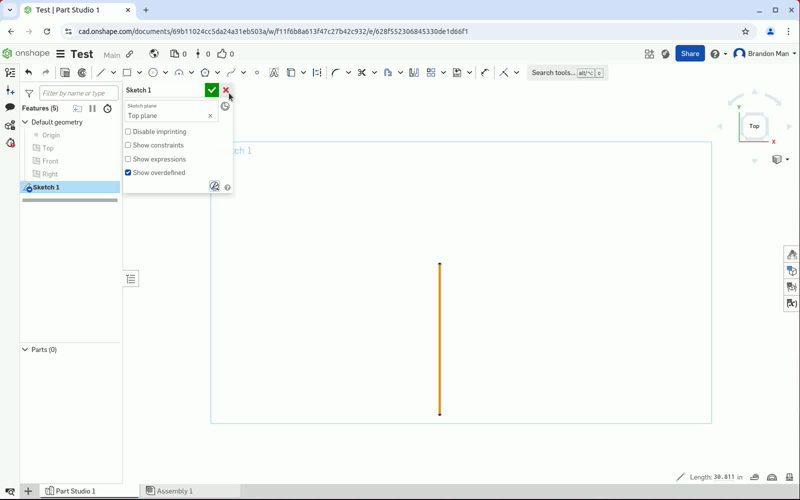
key(shift+h)
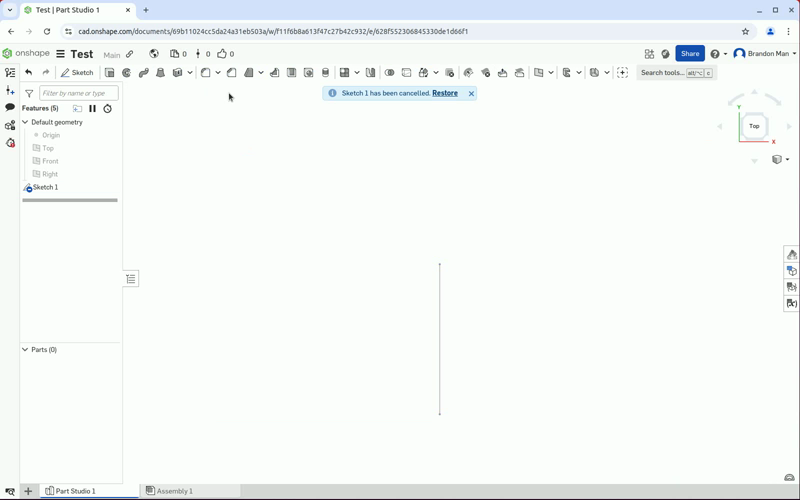
key(shift+s)
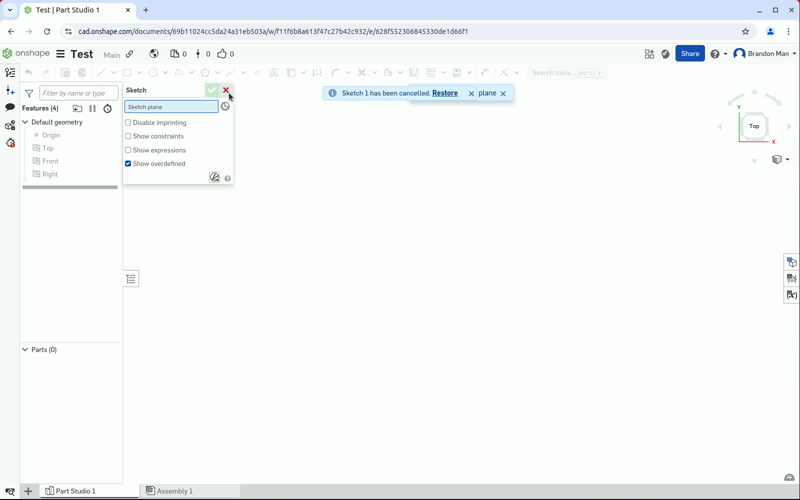
mouse_move(73, 150)
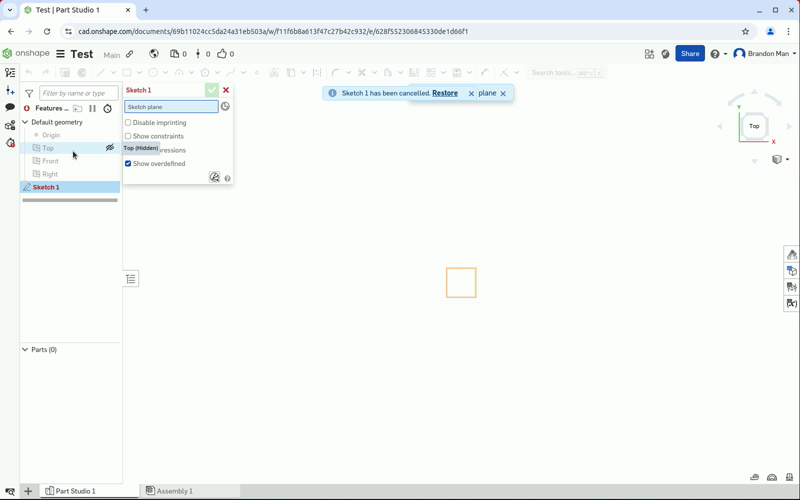
click(73, 150)
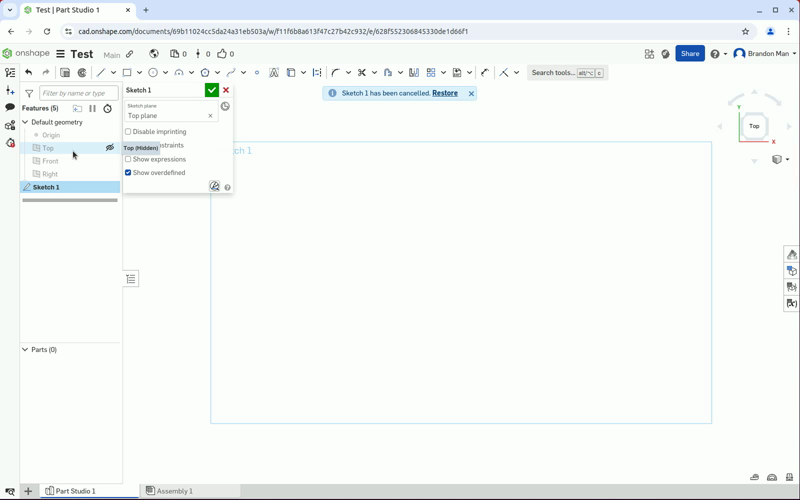
mouse_move(73, 352)
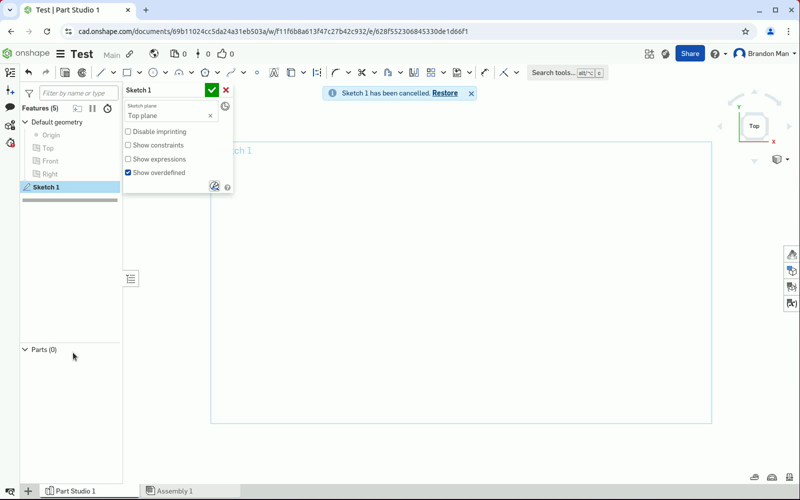
key(y)
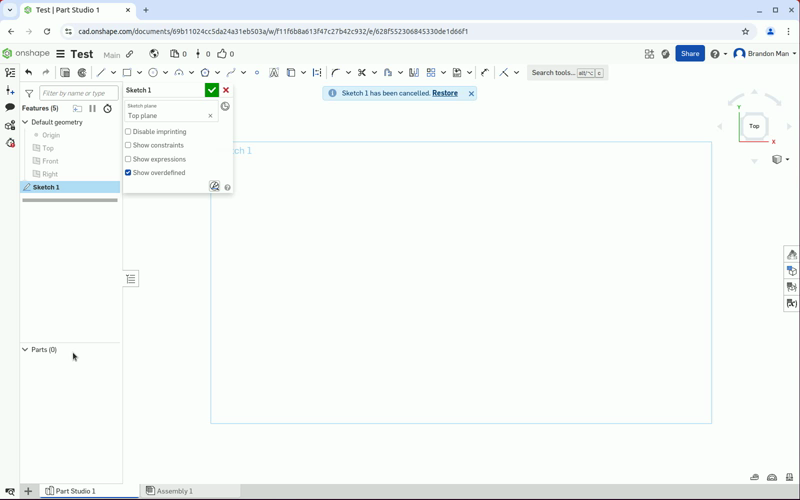
key(l)
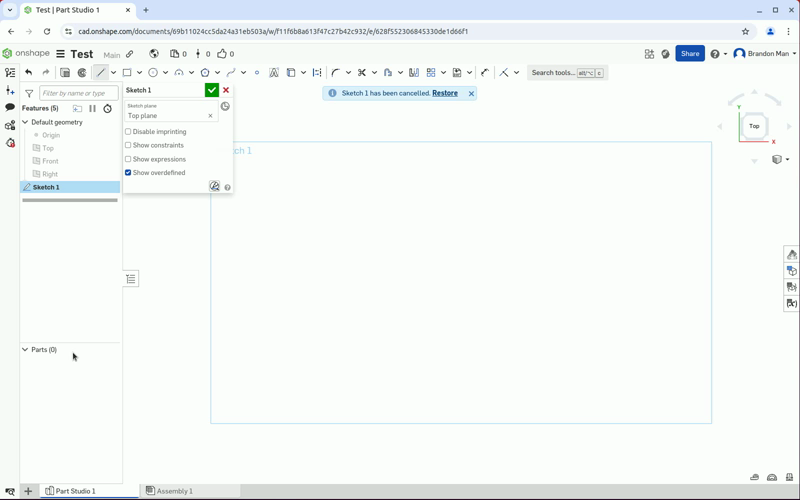
key_down(shift)
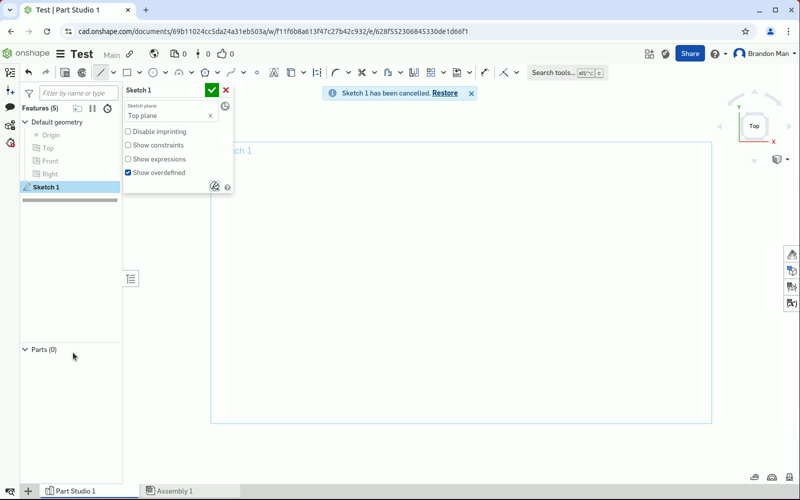
mouse_move(348, 386)
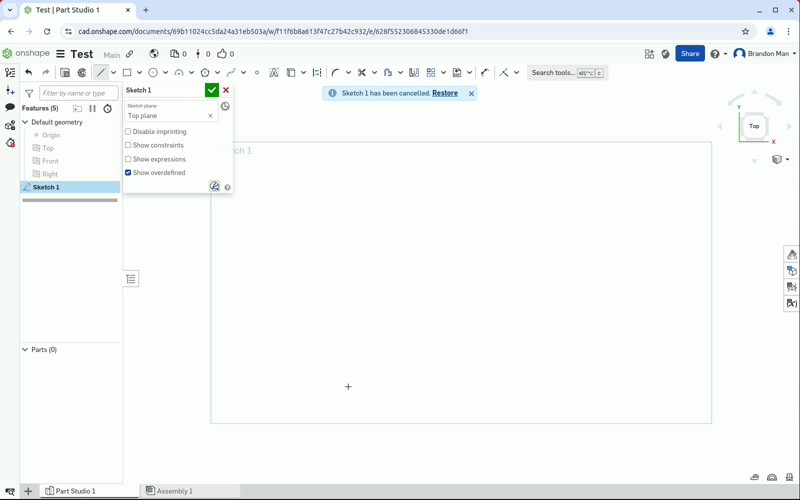
click(348, 386)
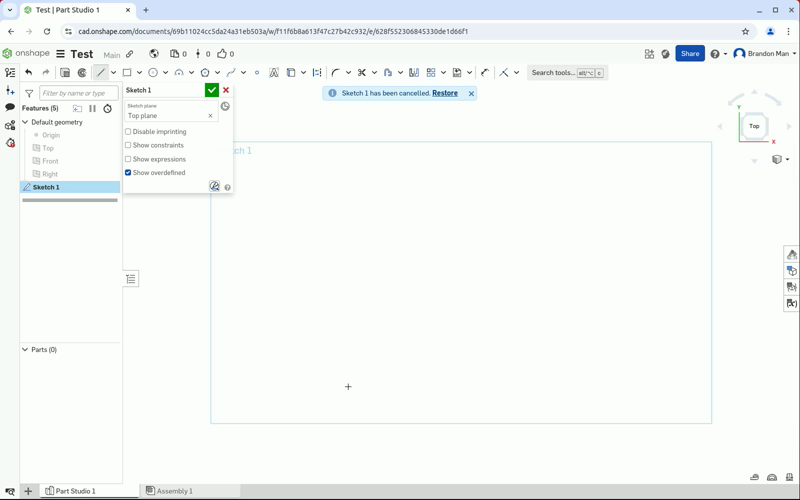
key_up(shift)
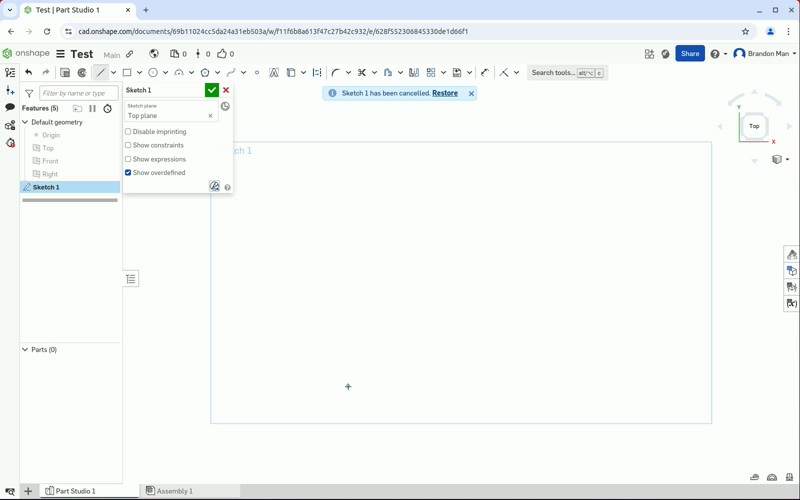
key_down(shift)
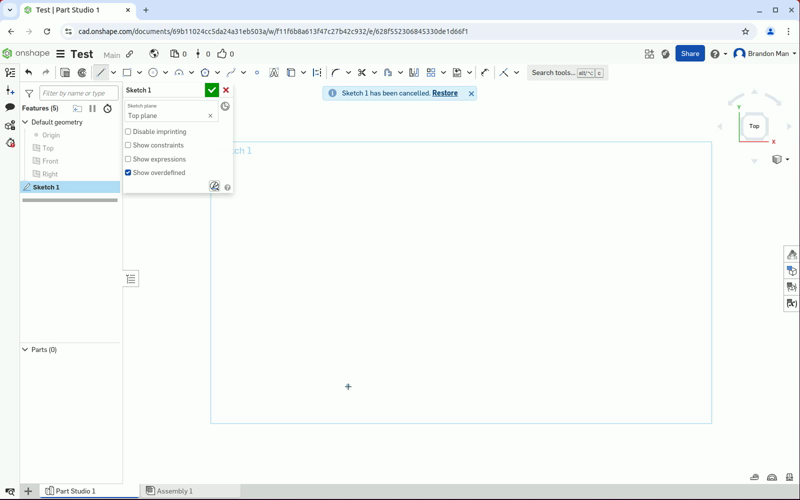
mouse_move(572, 386)
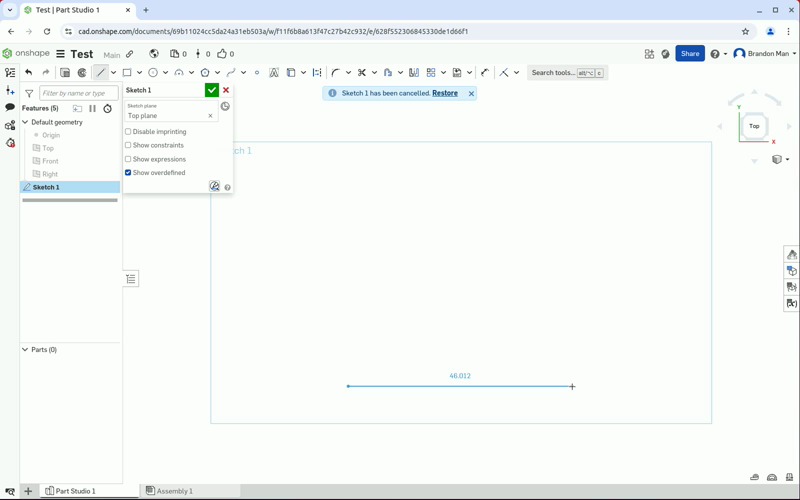
click(572, 386)
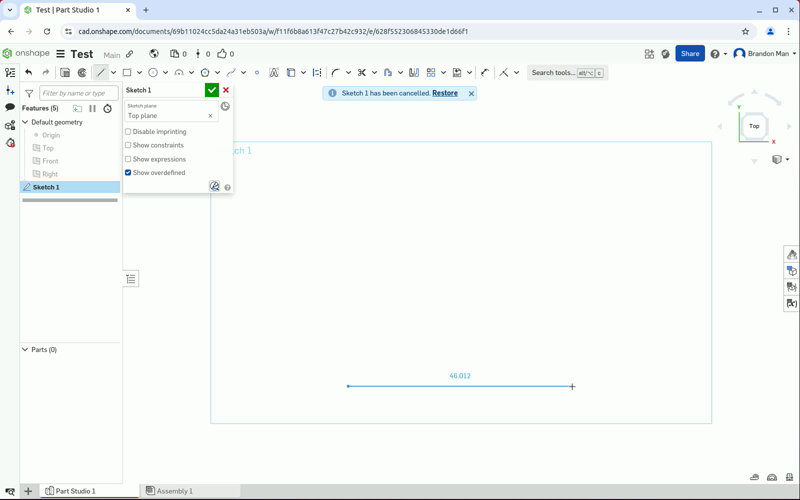
key_up(shift)
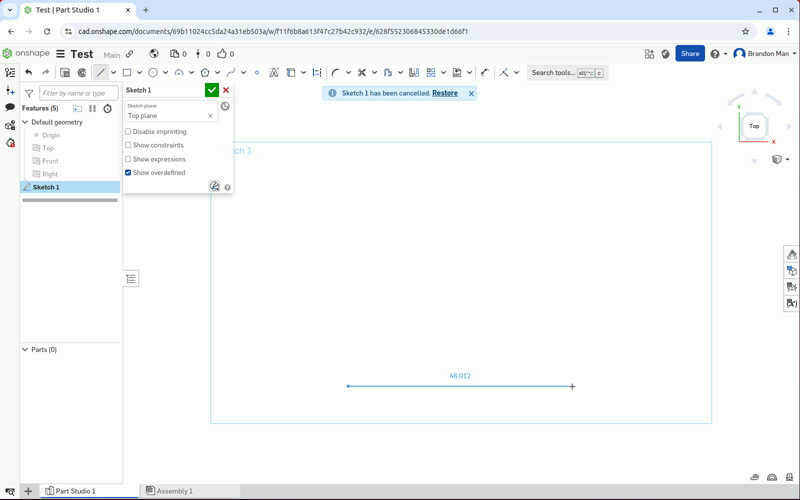
key_down(shift)
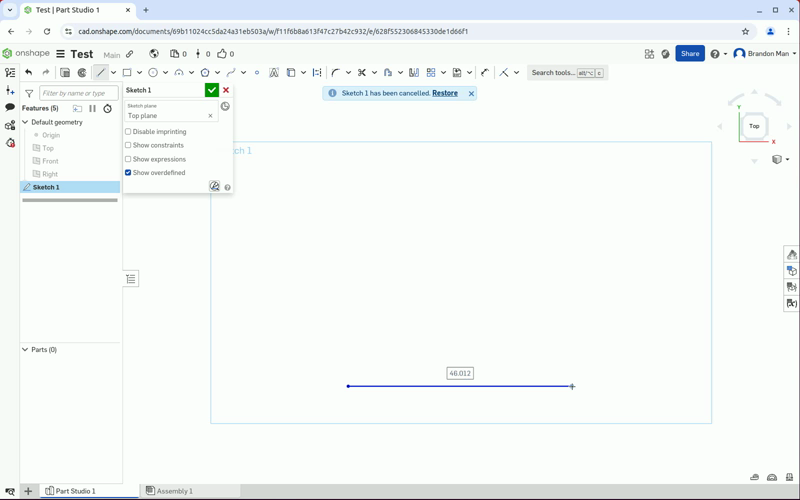
mouse_move(572, 181)
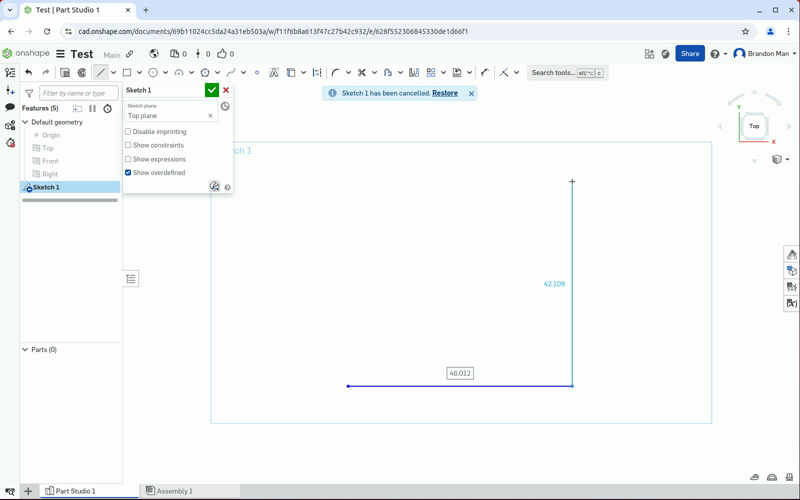
click(572, 181)
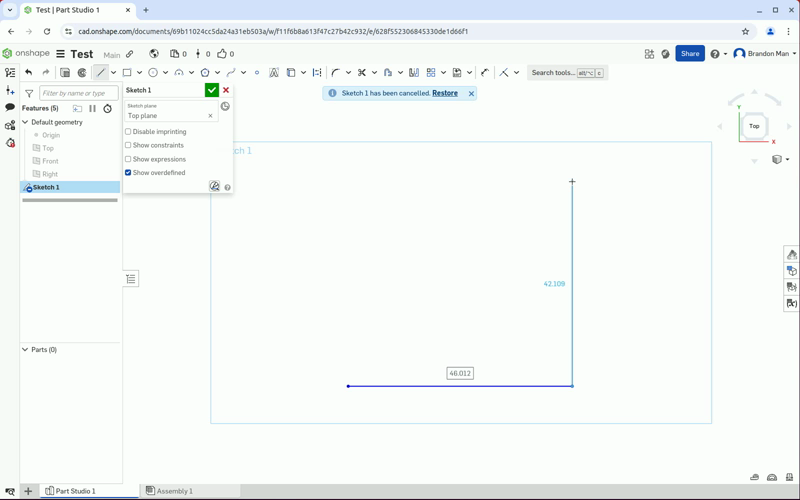
key_up(shift)
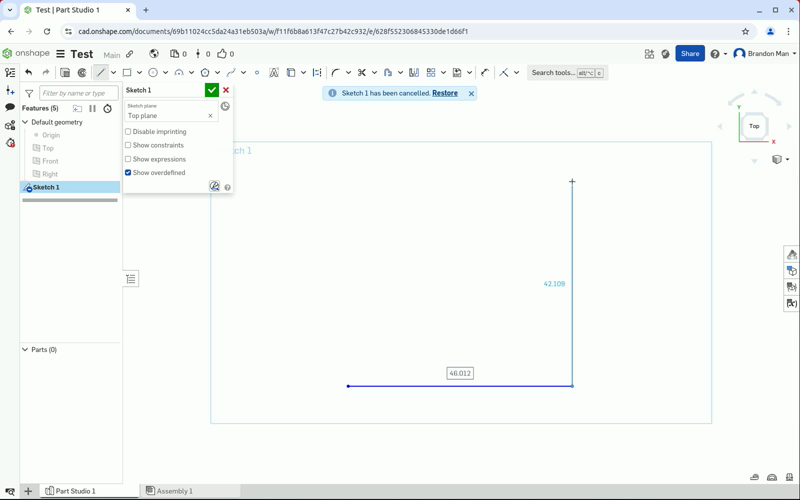
key_down(shift)
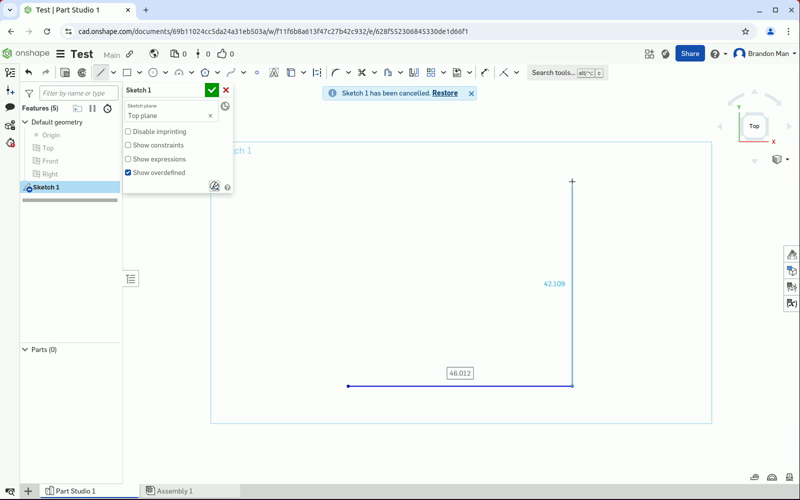
mouse_move(348, 181)
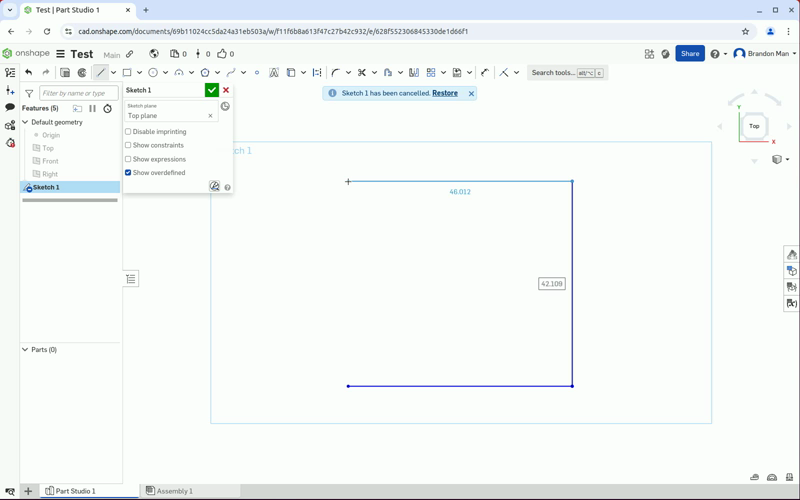
click(348, 181)
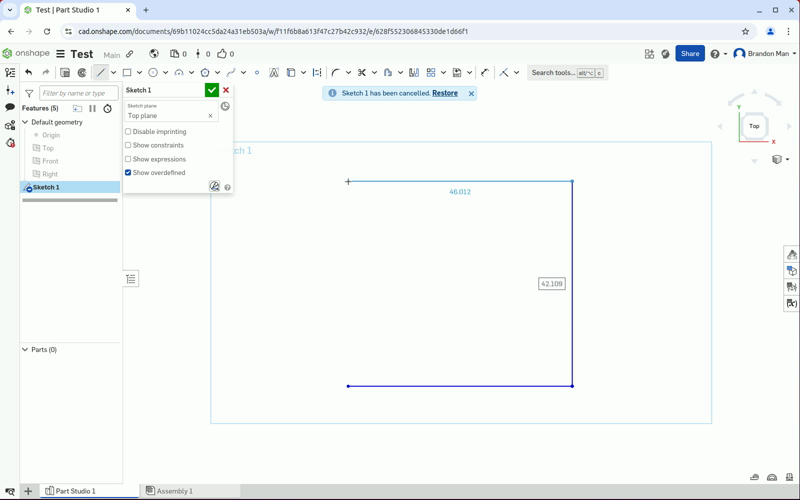
key_up(shift)
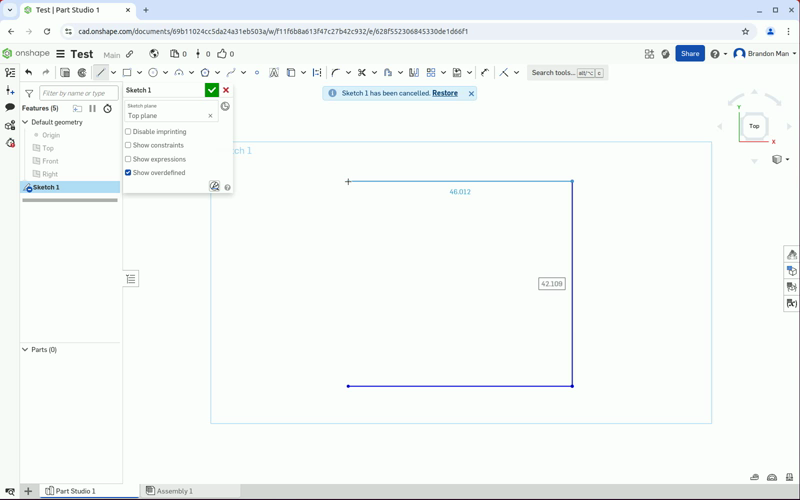
key_down(shift)
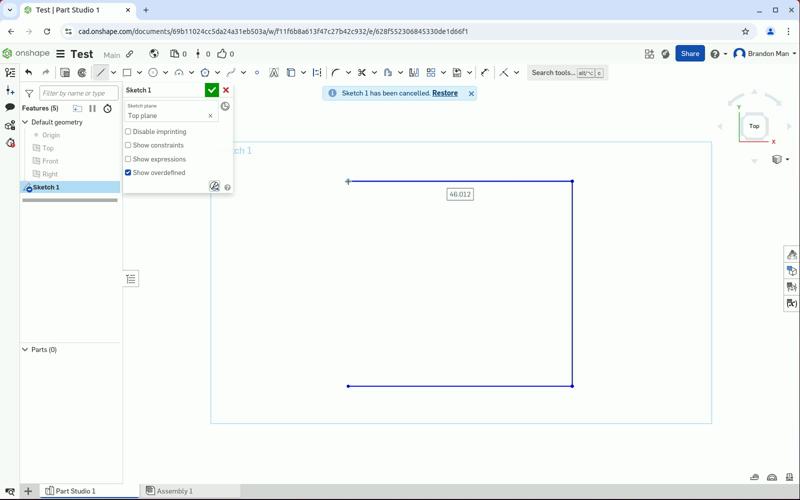
mouse_move(348, 386)
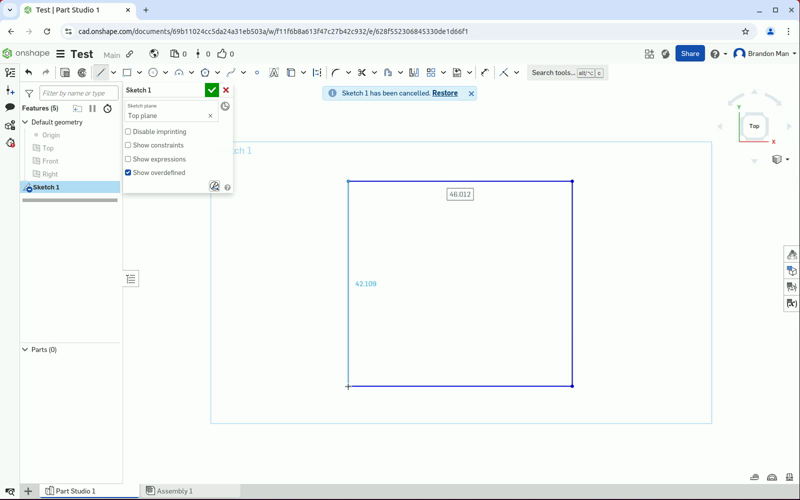
key_up(shift)
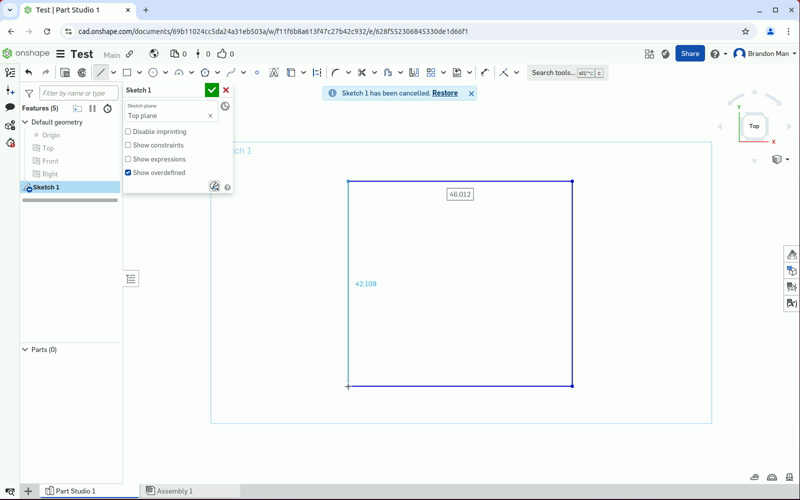
click(348, 386)
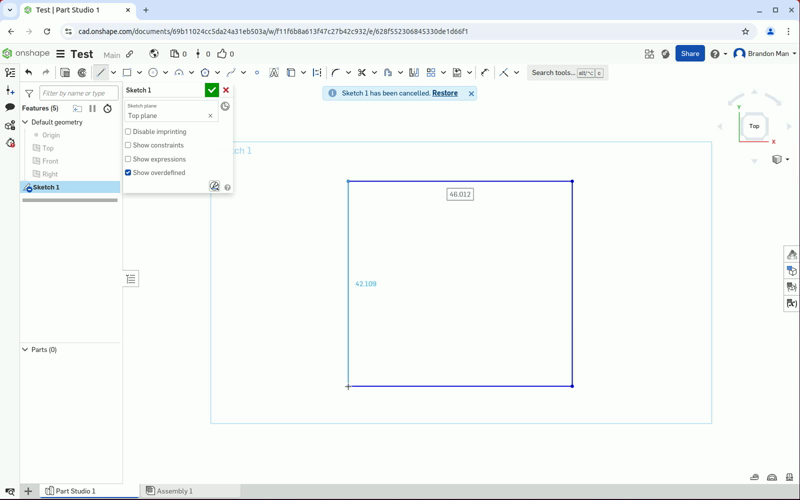
key(esc)
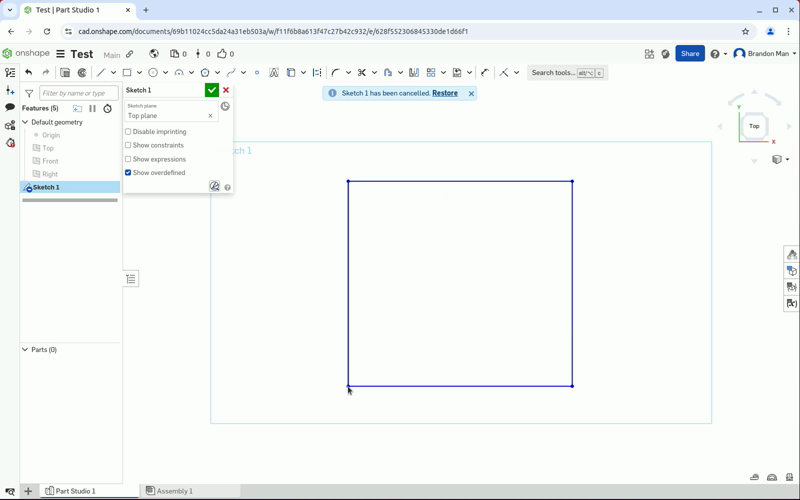
mouse_move(390, 333)
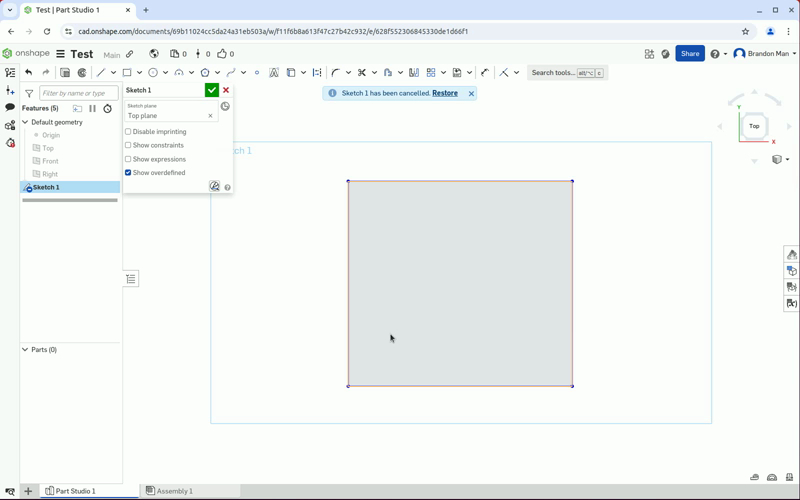
click(390, 333)
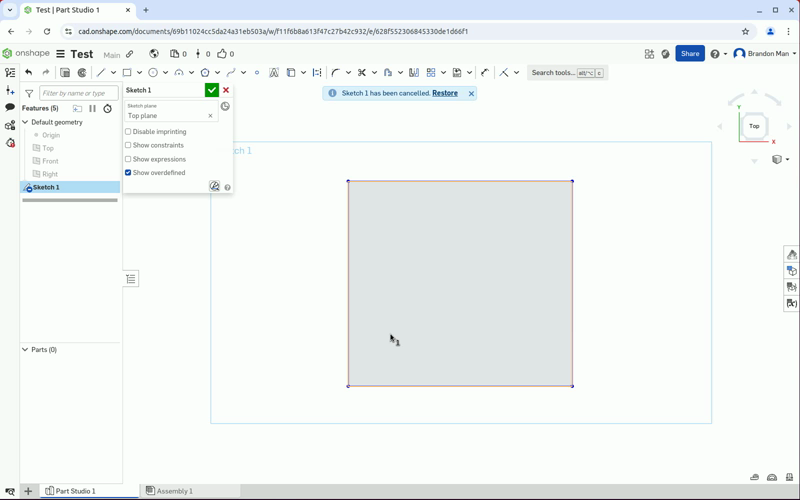
mouse_move(73, 352)
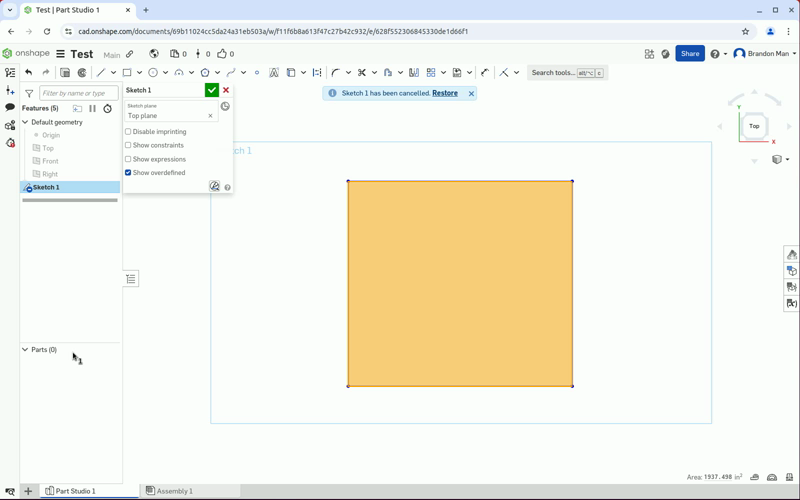
key(shift+y)
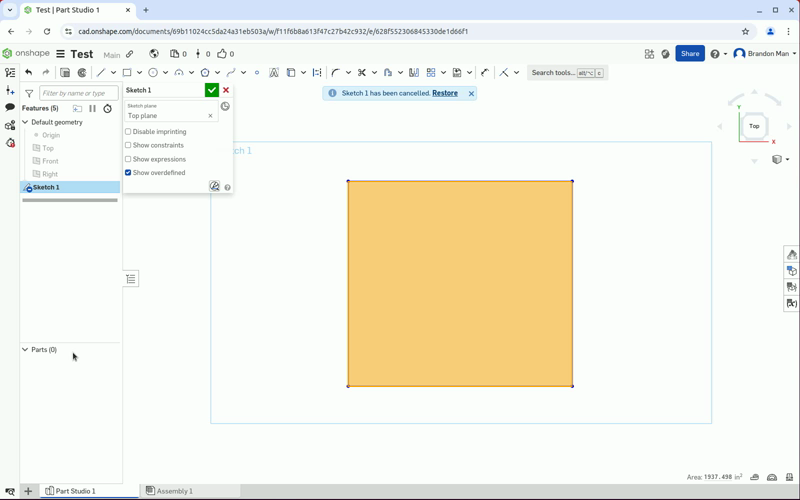
key(shift+e)
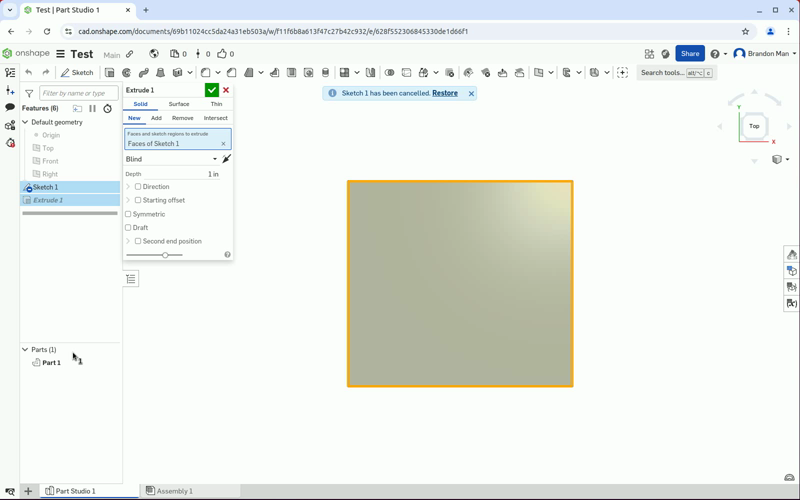
mouse_move(143, 106)
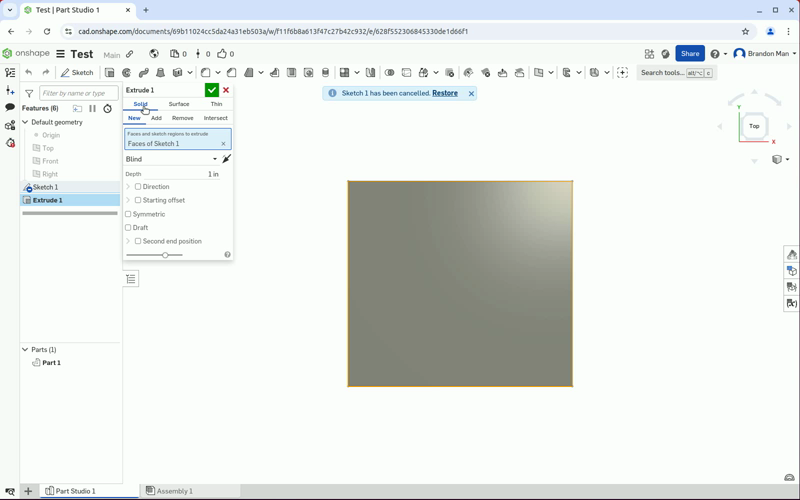
click(143, 106)
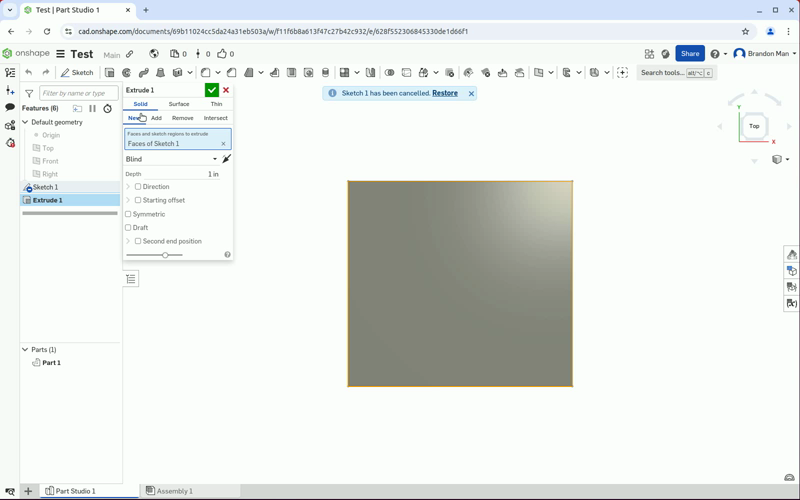
mouse_move(137, 120)
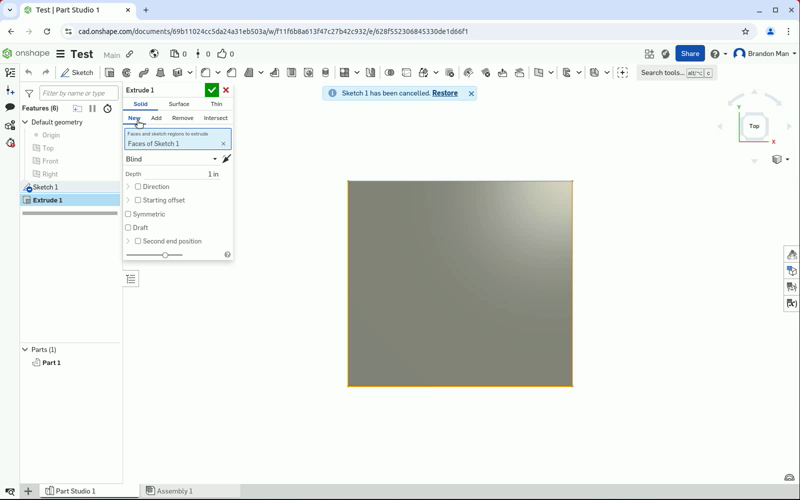
click(137, 120)
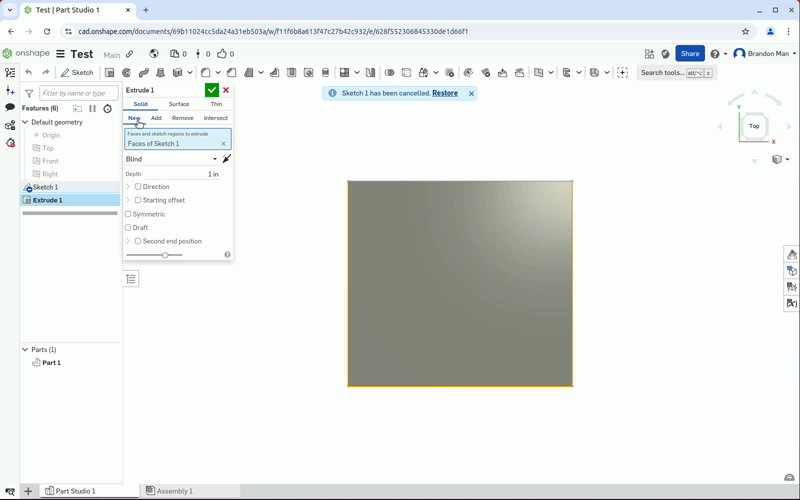
key(tab, 4)
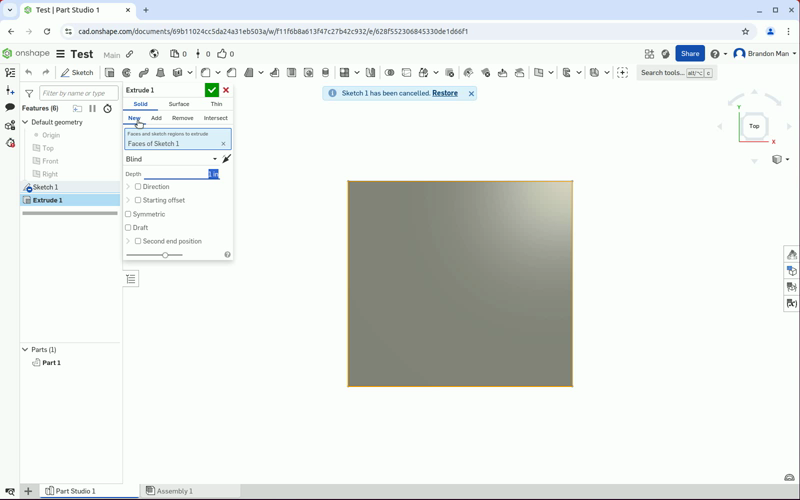
text(2.407)
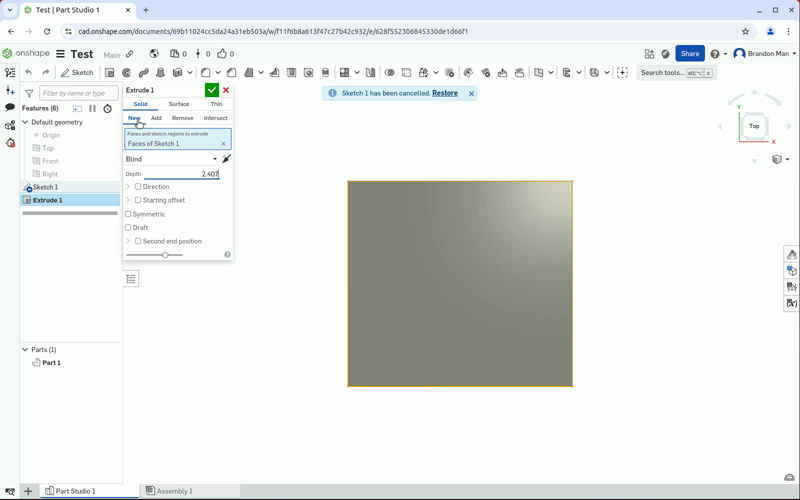
key(enter)
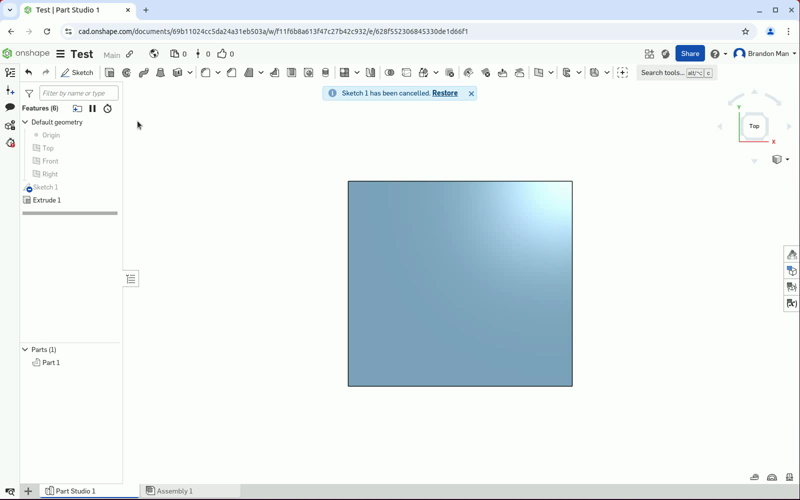
key(shift+h)
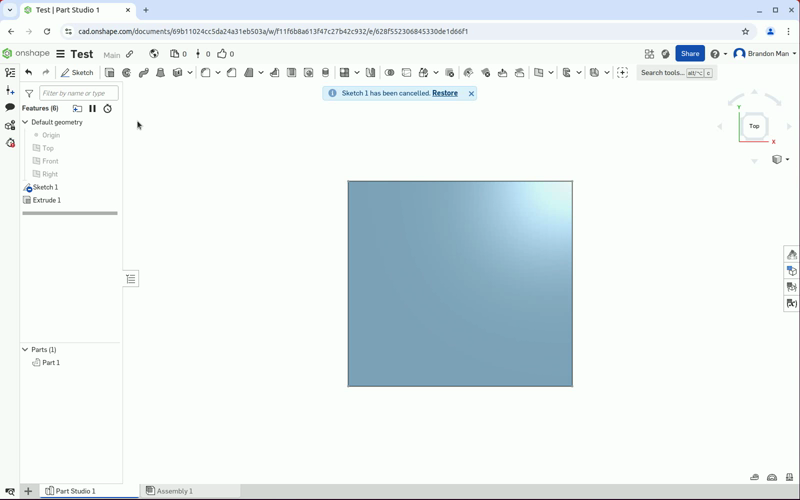
key(shift+h)
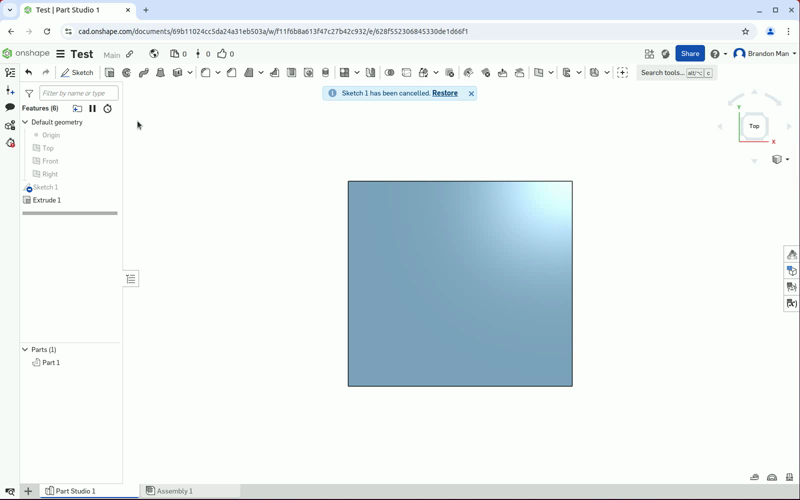
mouse_move(73, 189)
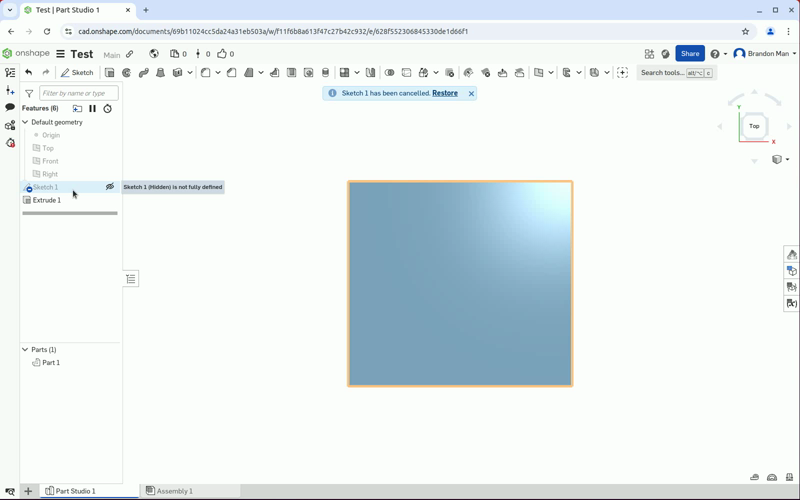
click(73, 189)
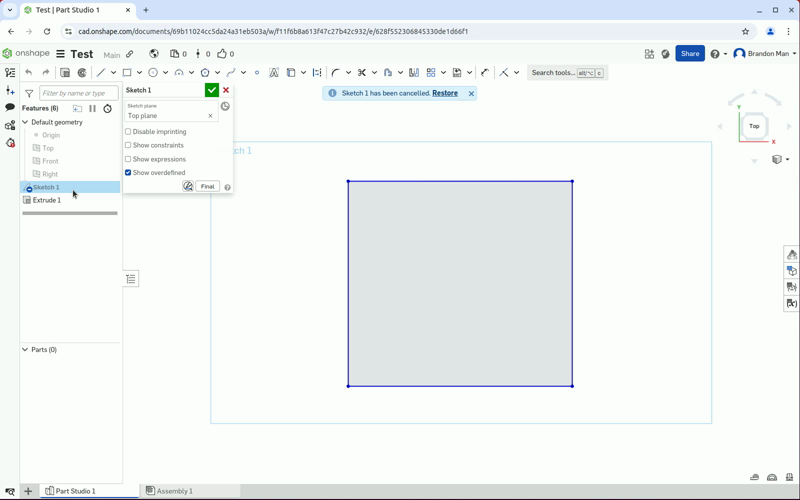
mouse_move(229, 92)
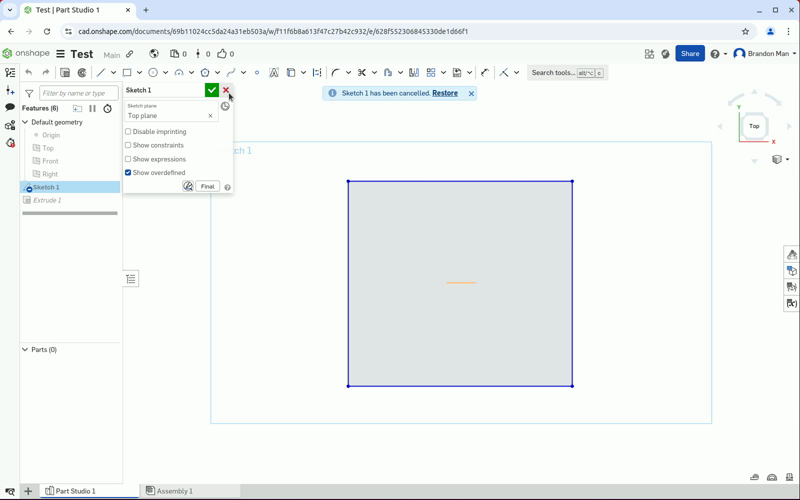
click(229, 92)
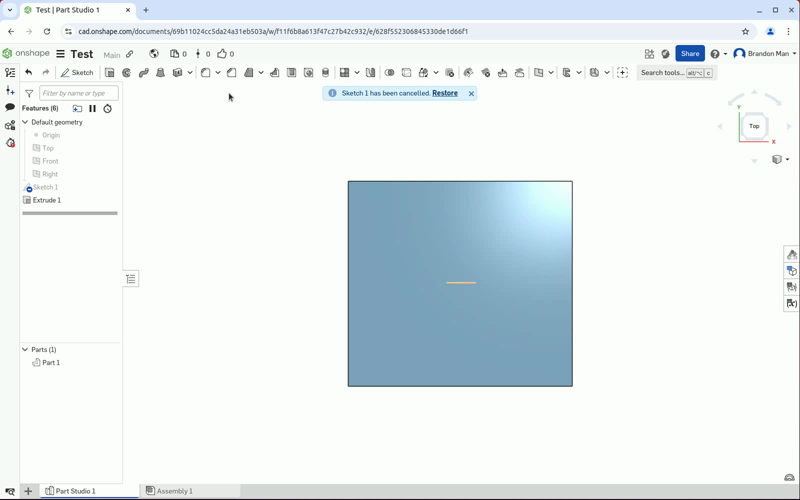
mouse_move(541, 75)
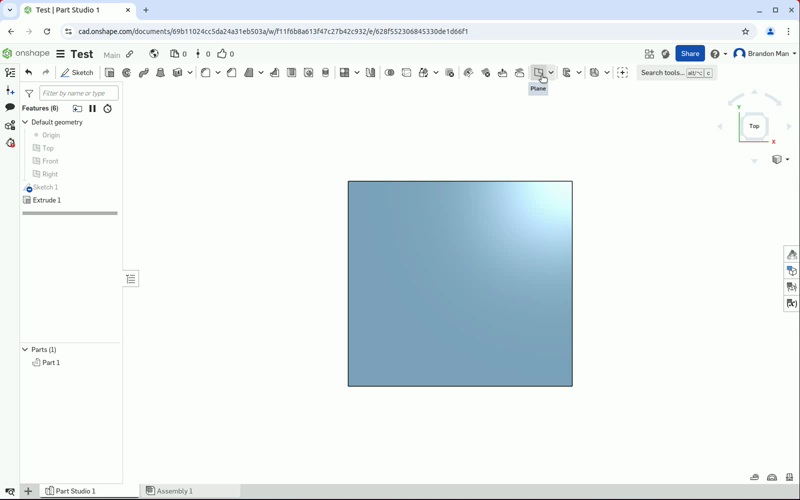
click(541, 75)
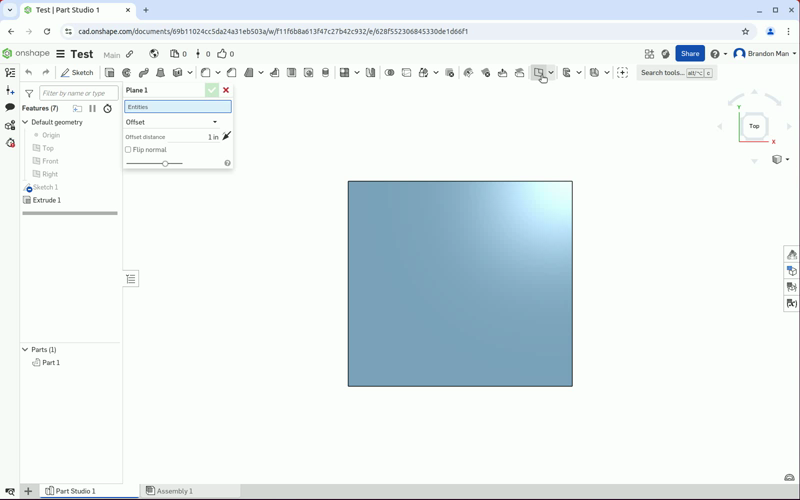
mouse_move(73, 150)
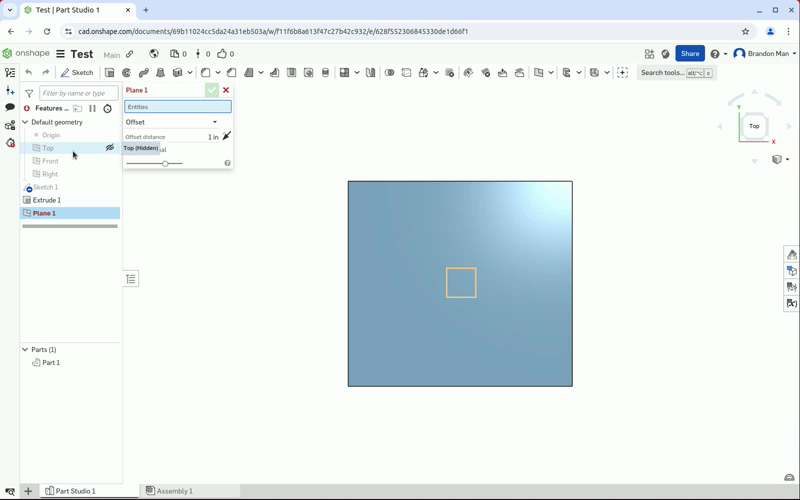
click(73, 150)
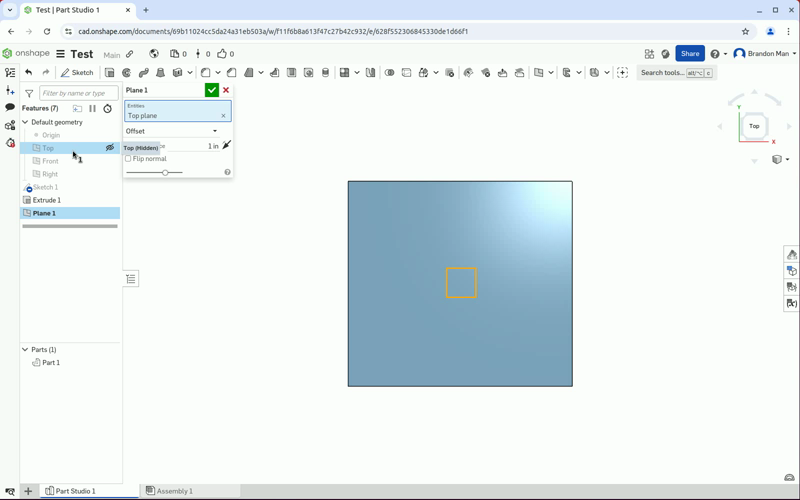
key(tab, 2)
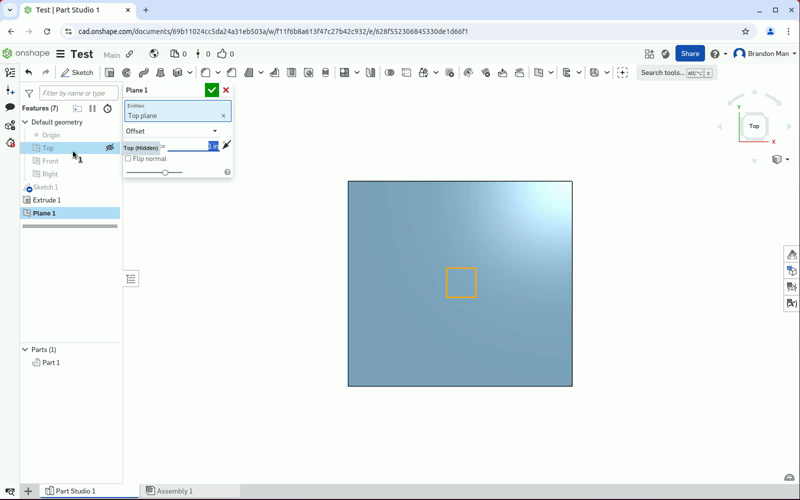
text(2.403)
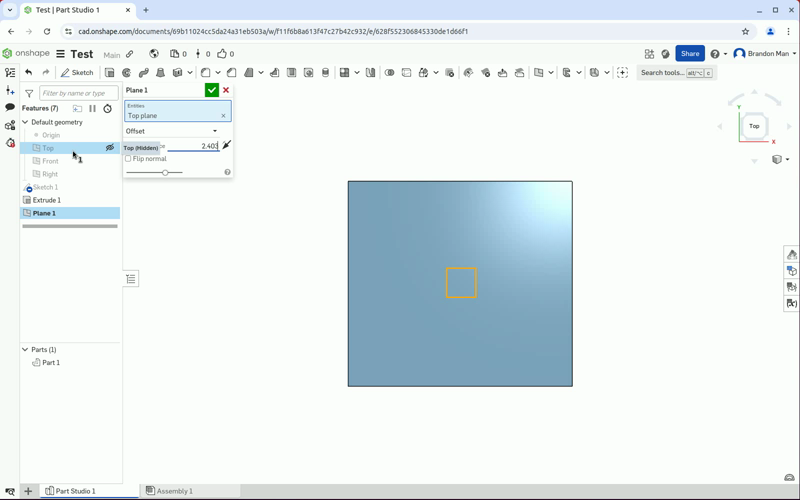
key(enter, 2)
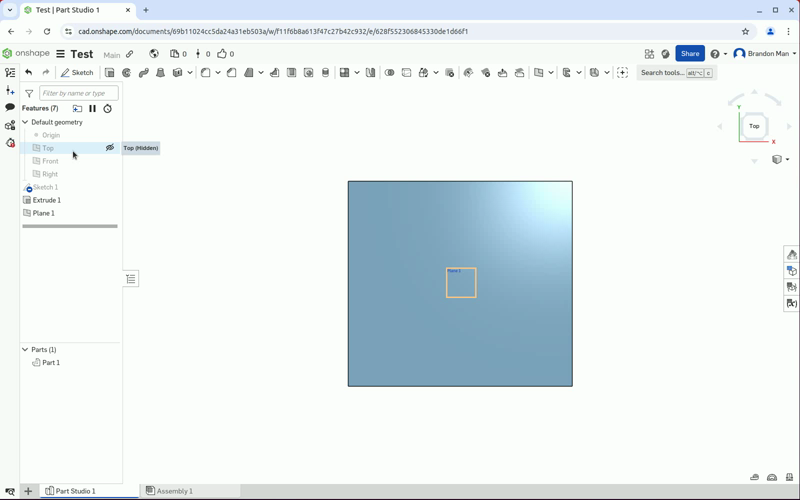
key(shift+s)
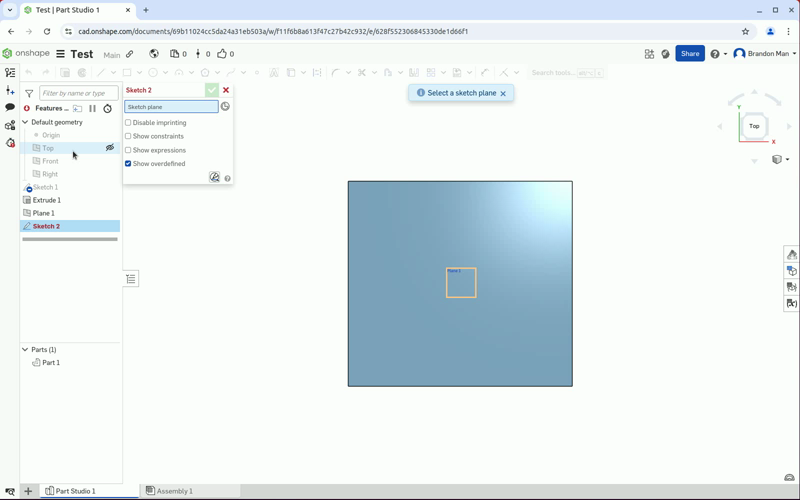
mouse_move(73, 215)
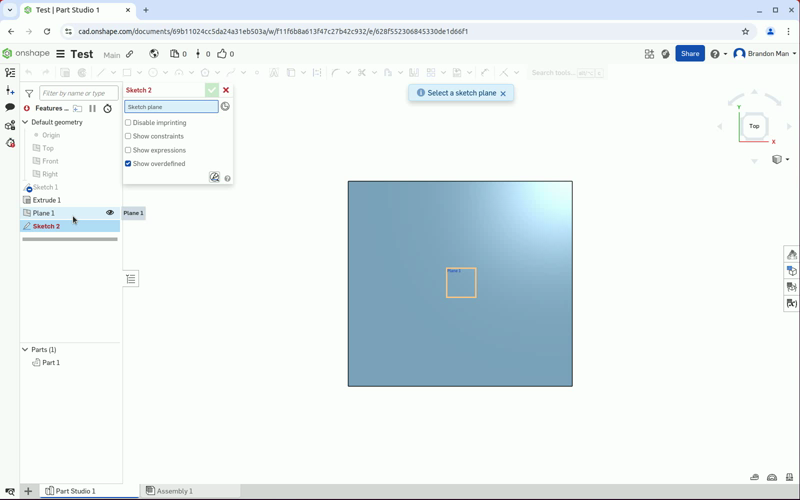
click(73, 215)
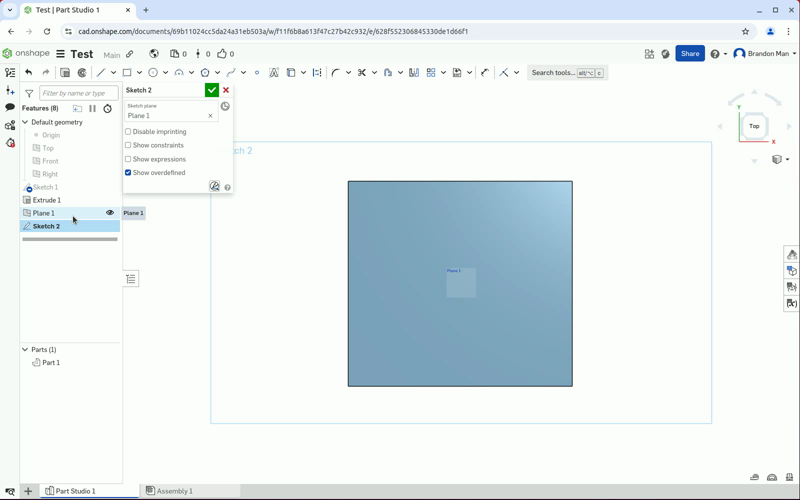
mouse_move(73, 352)
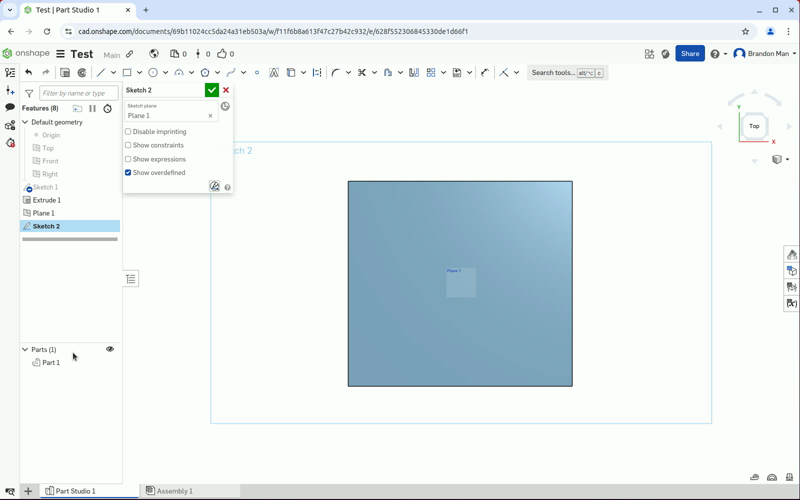
key(y)
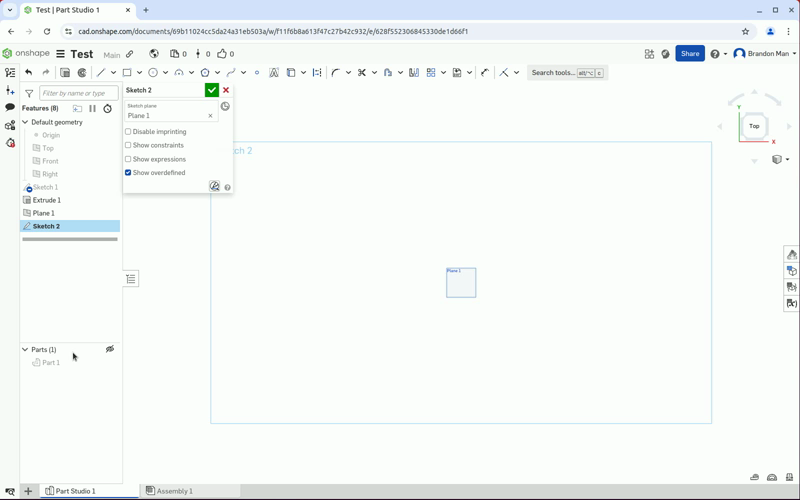
key(l)
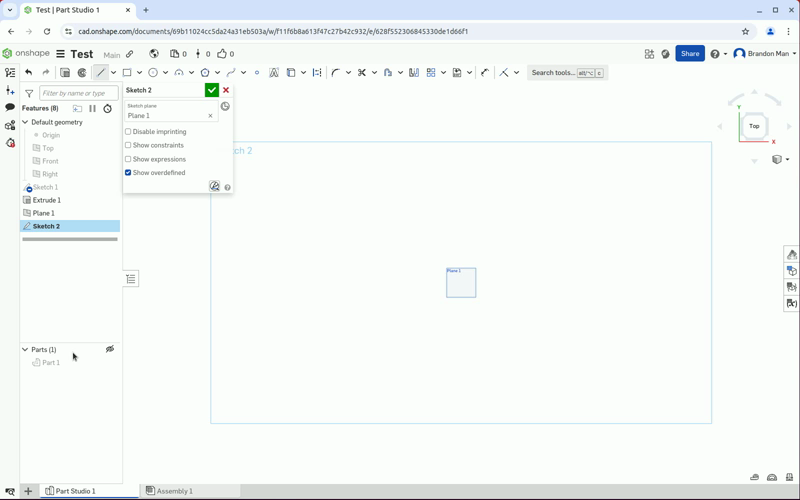
key_down(shift)
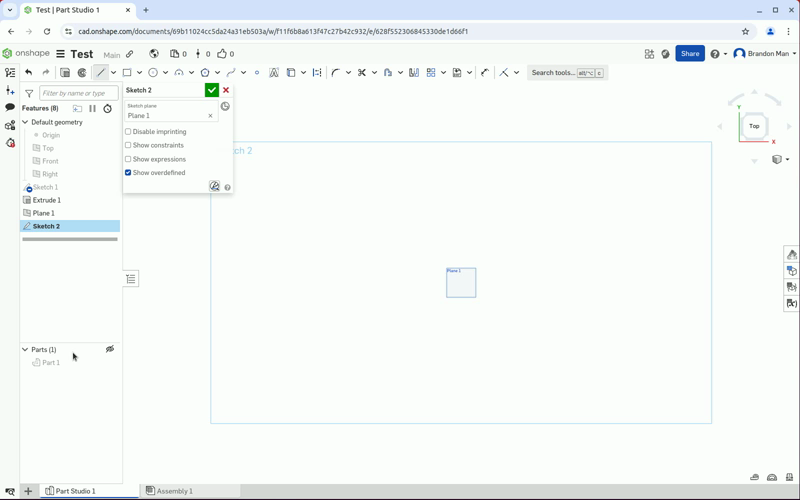
mouse_move(457, 386)
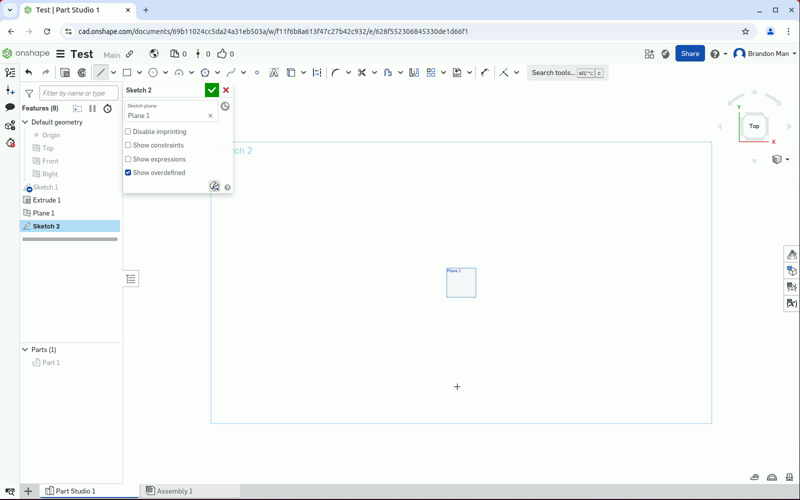
click(457, 386)
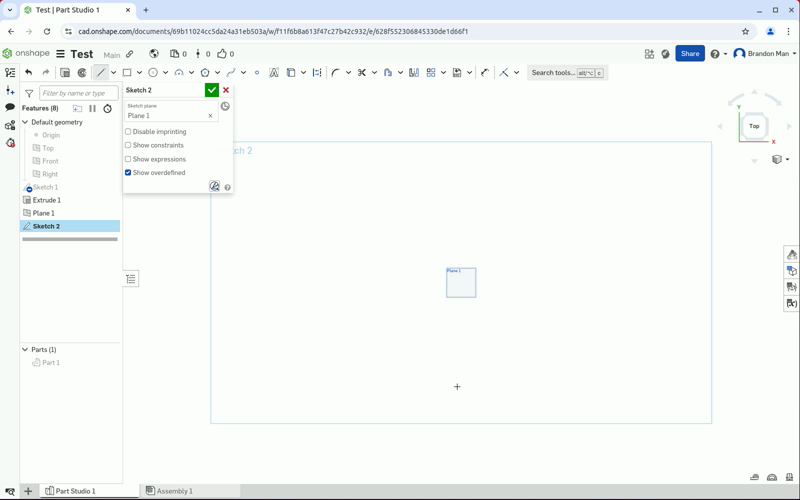
key_up(shift)
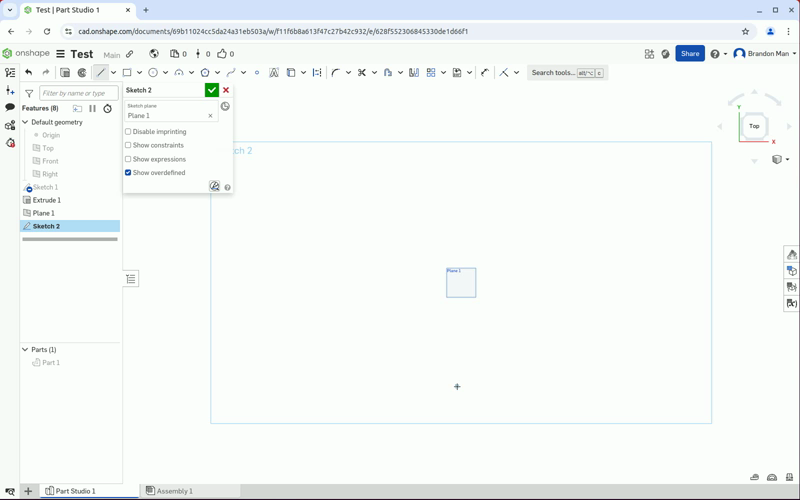
key_down(shift)
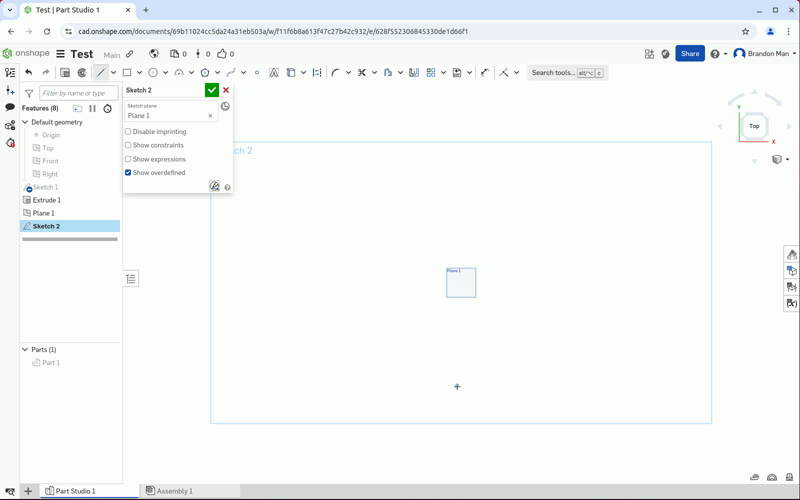
mouse_move(487, 386)
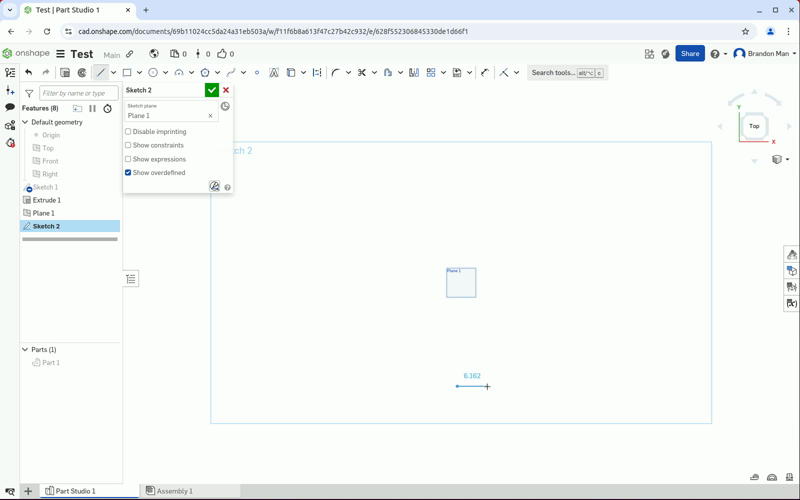
mouse_move(470, 386)
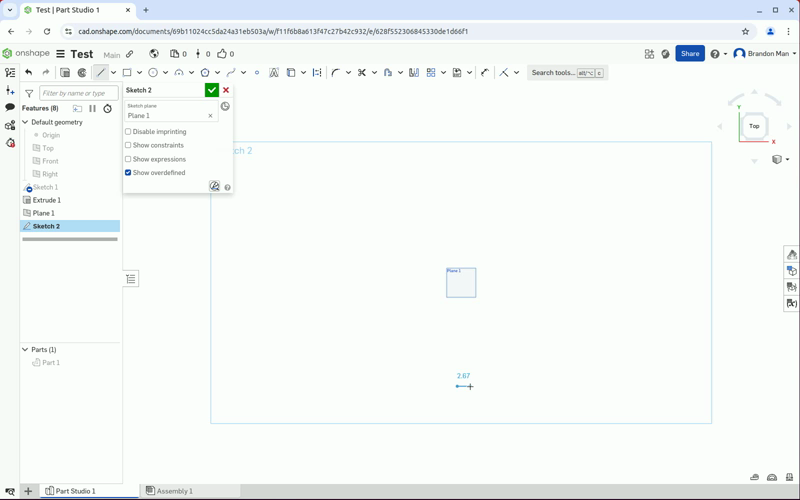
click(470, 386)
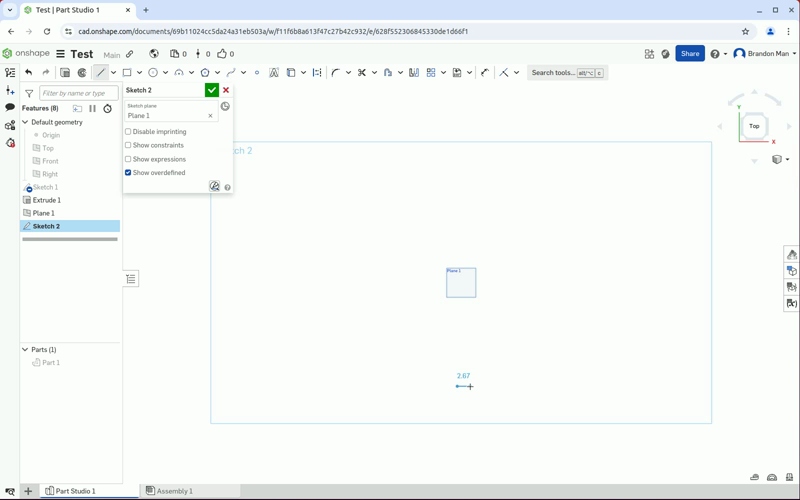
key_up(shift)
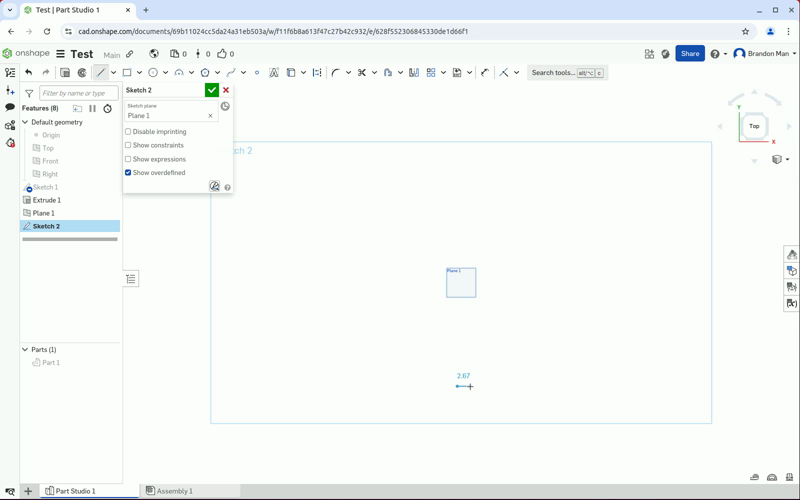
key_down(shift)
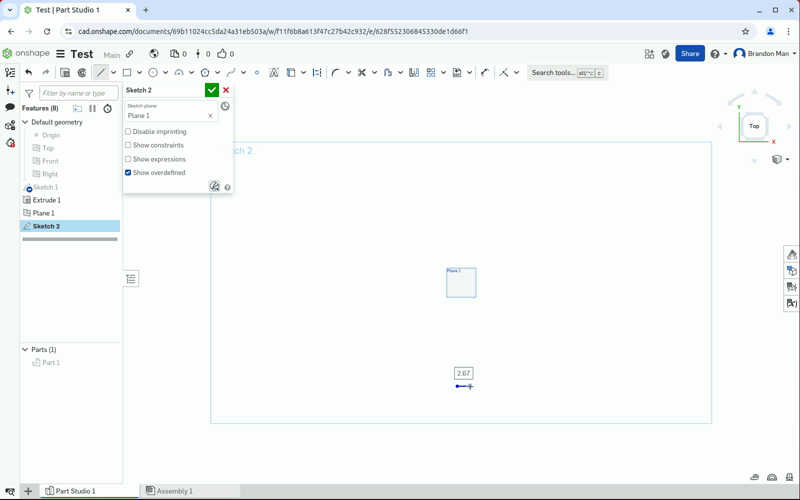
mouse_move(470, 180)
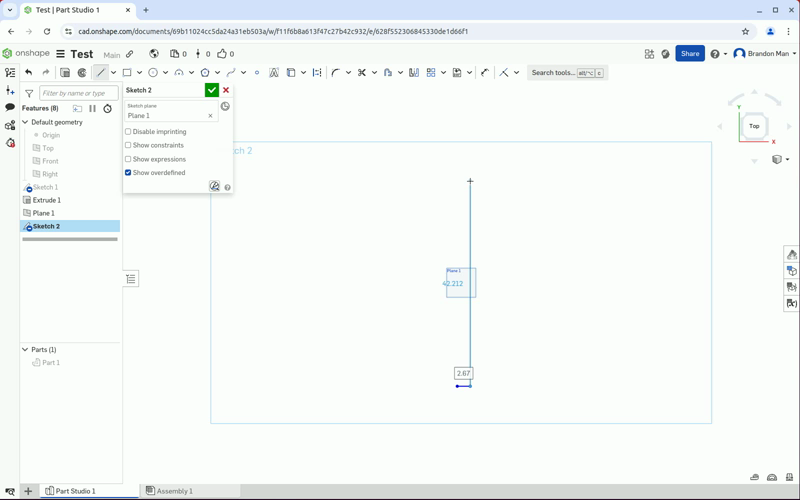
click(470, 180)
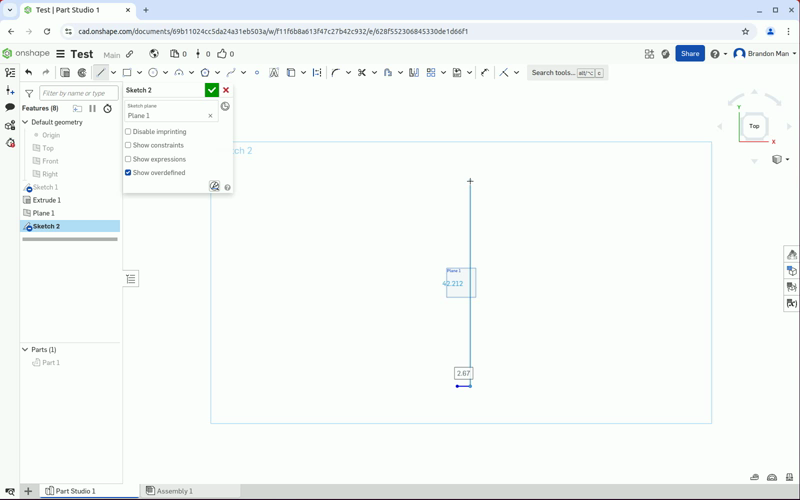
key_up(shift)
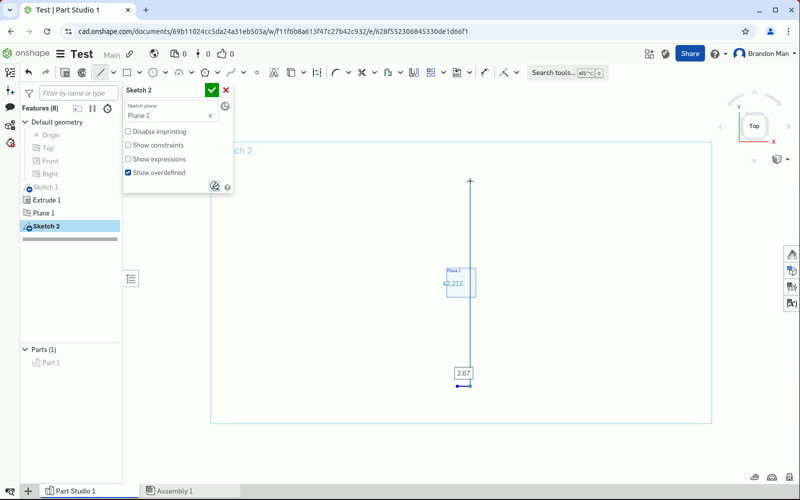
key_down(shift)
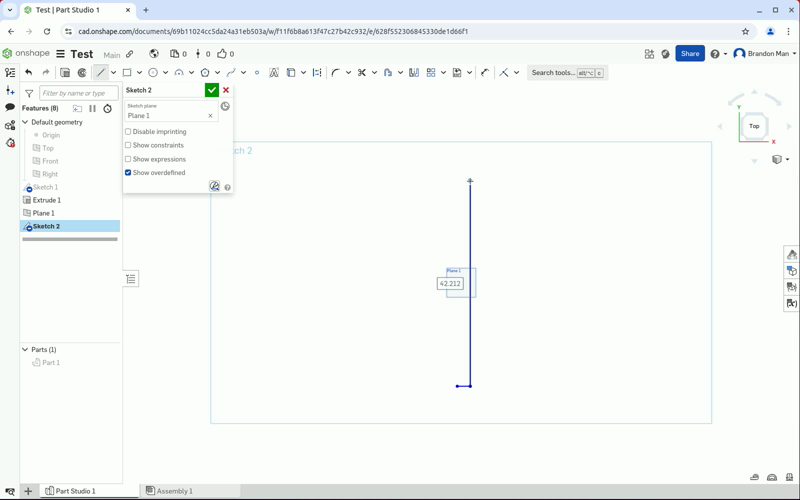
mouse_move(500, 180)
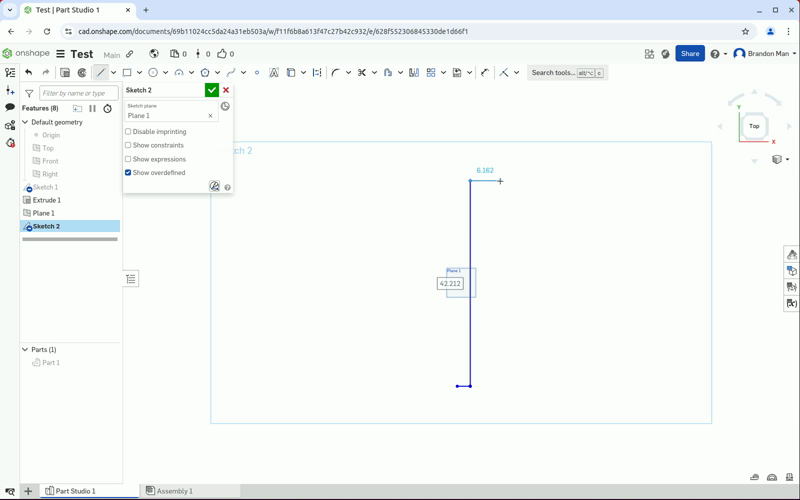
mouse_move(457, 180)
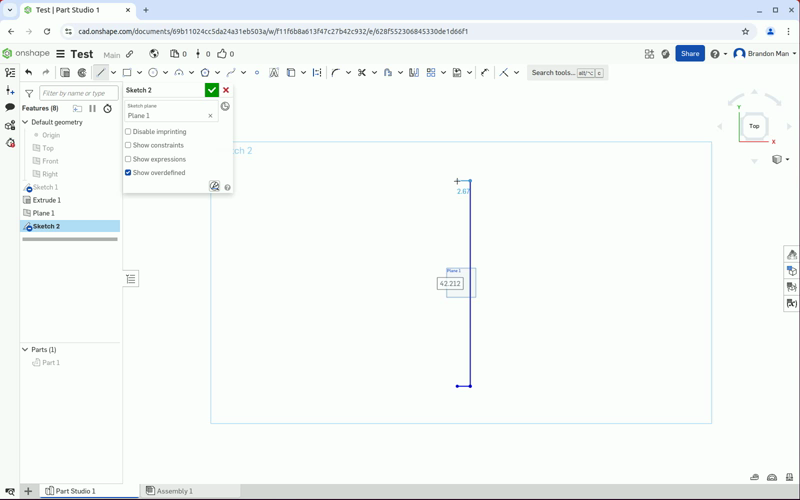
click(457, 180)
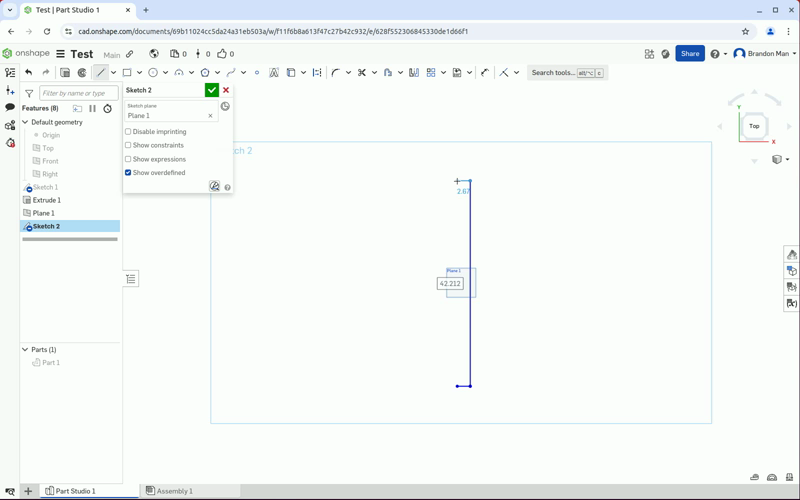
key_up(shift)
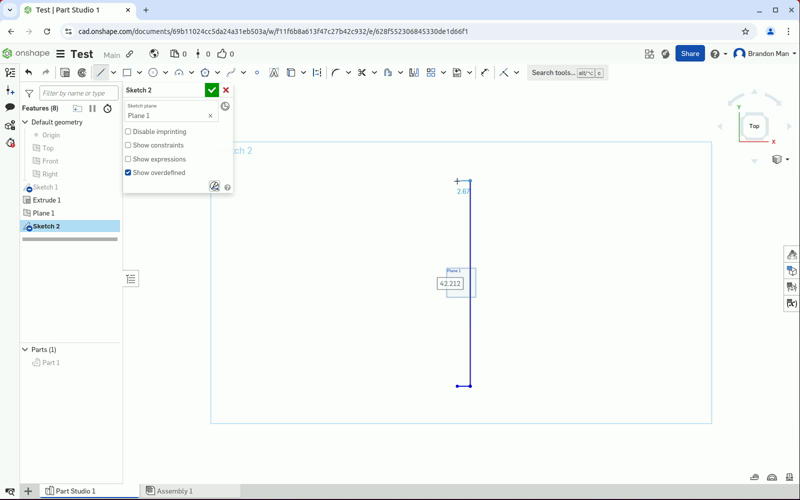
key_down(shift)
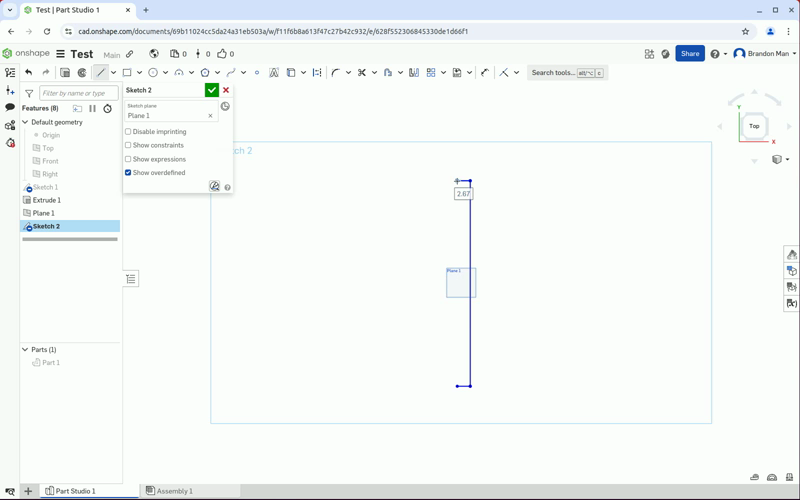
mouse_move(457, 386)
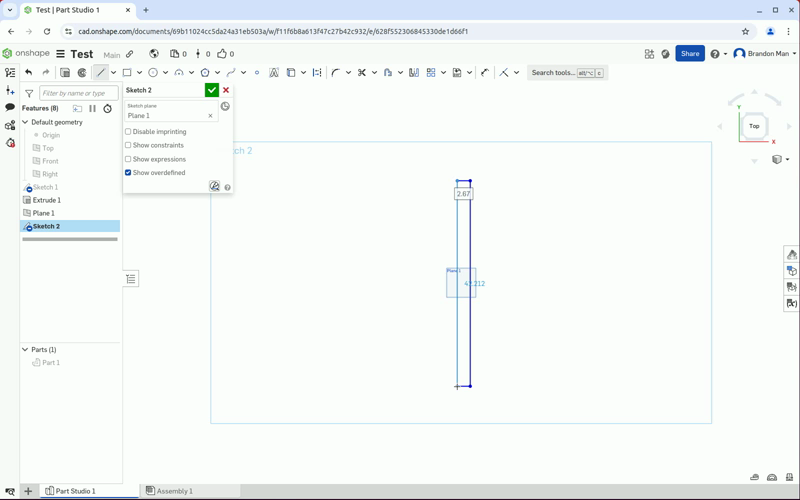
key_up(shift)
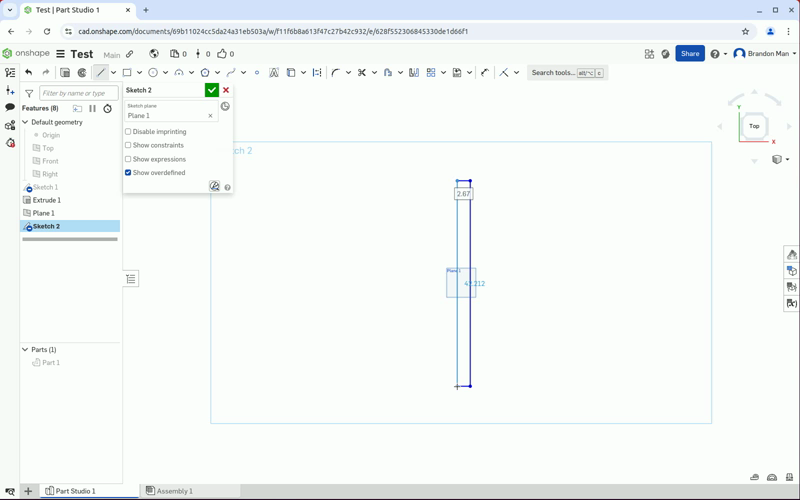
click(457, 386)
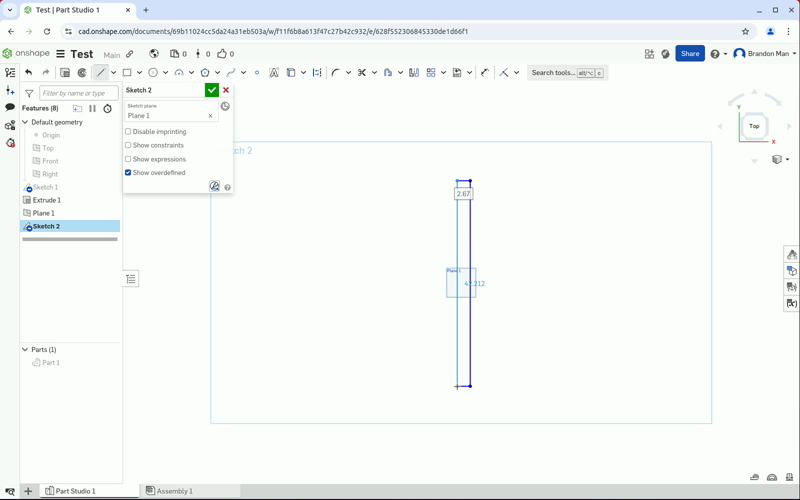
key(esc)
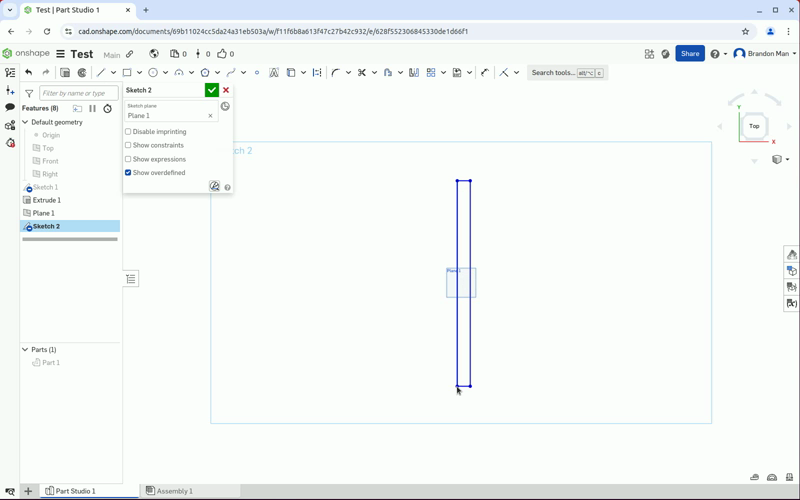
mouse_move(466, 270)
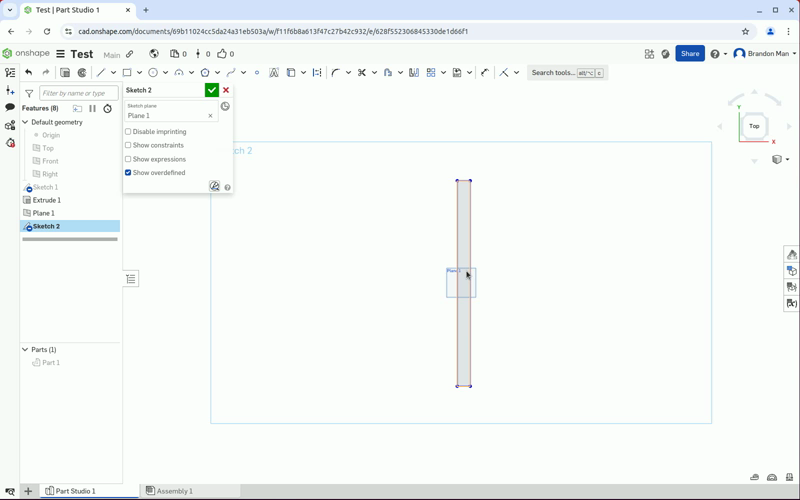
click(466, 270)
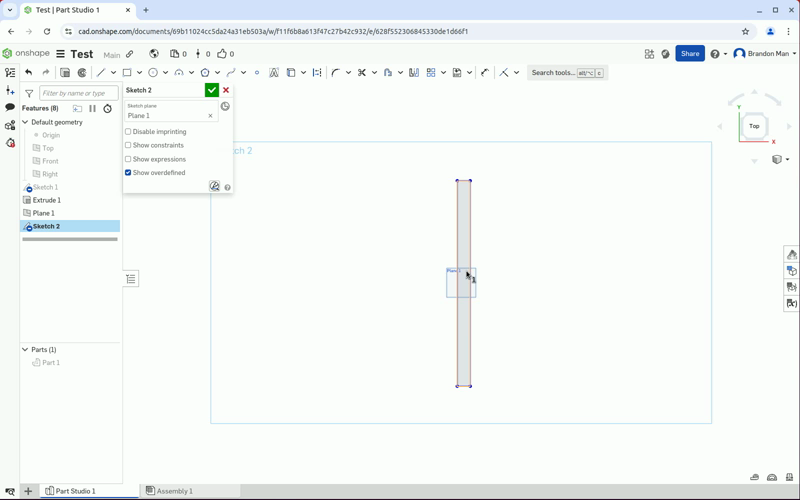
mouse_move(73, 352)
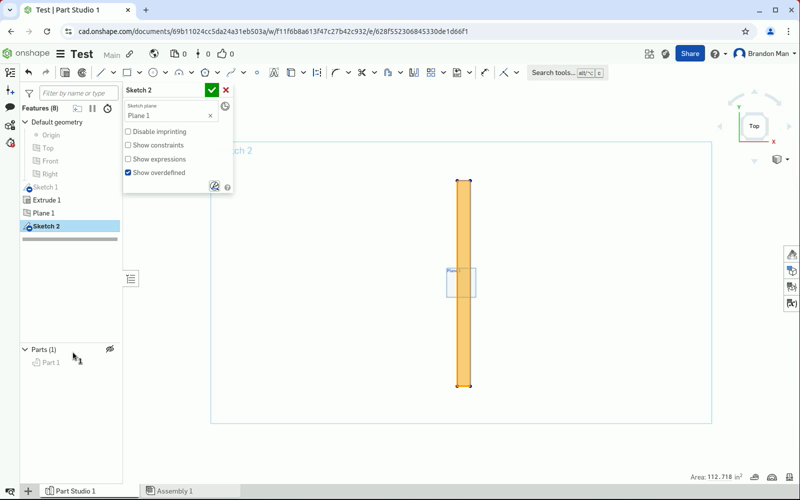
key(shift+y)
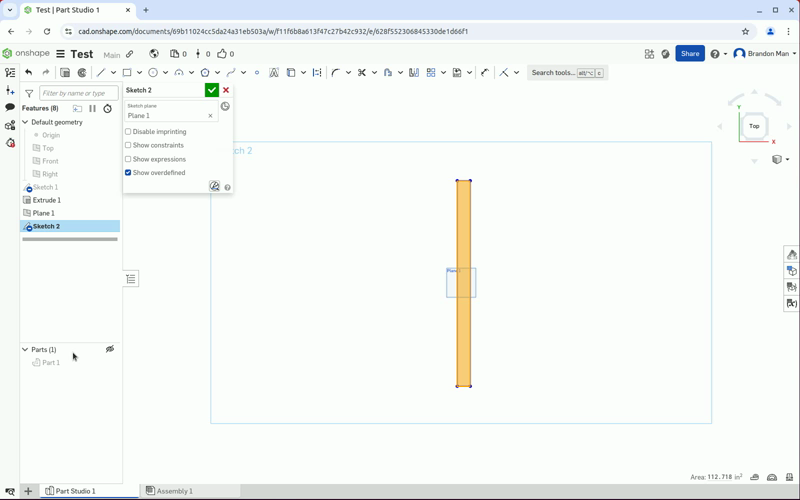
key(shift+e)
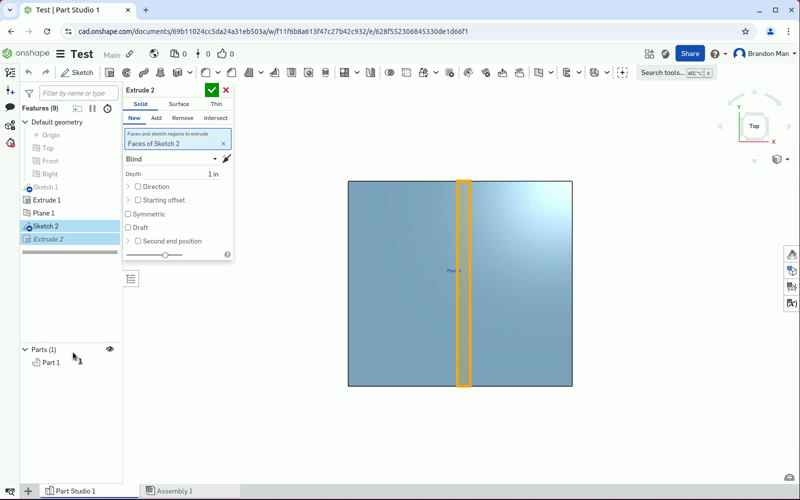
mouse_move(143, 106)
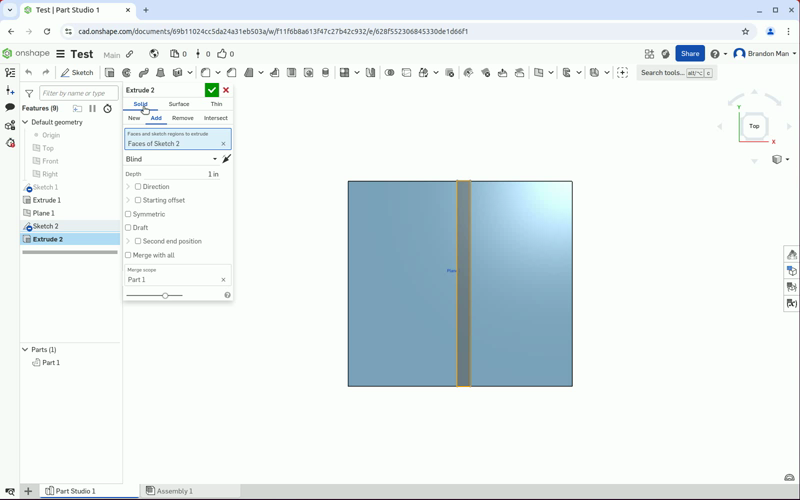
click(143, 106)
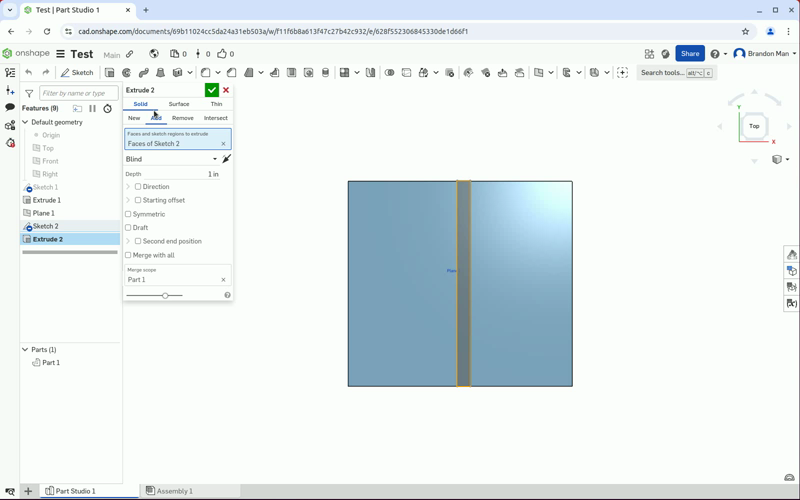
mouse_move(186, 120)
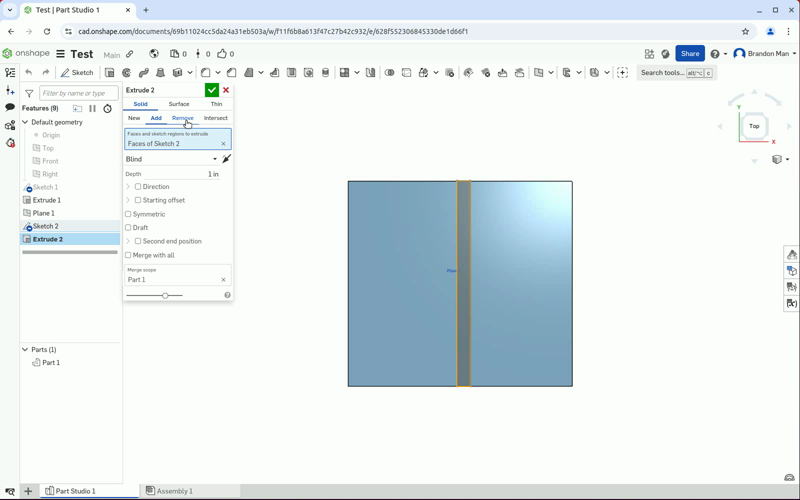
click(186, 120)
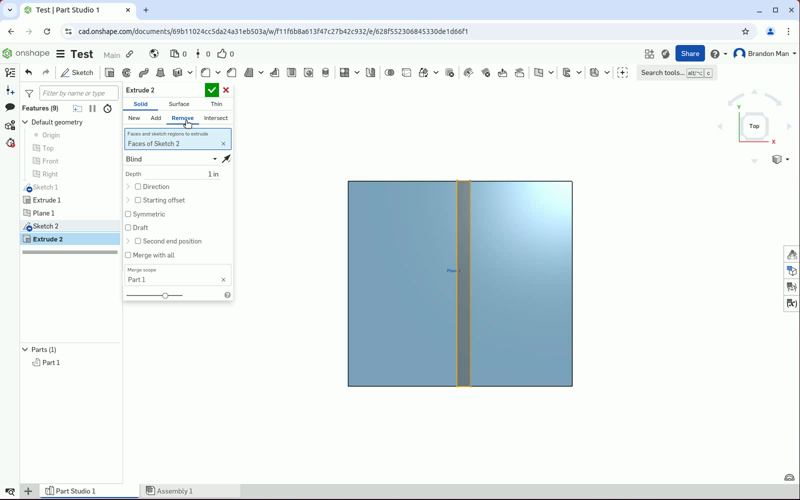
key(tab, 4)
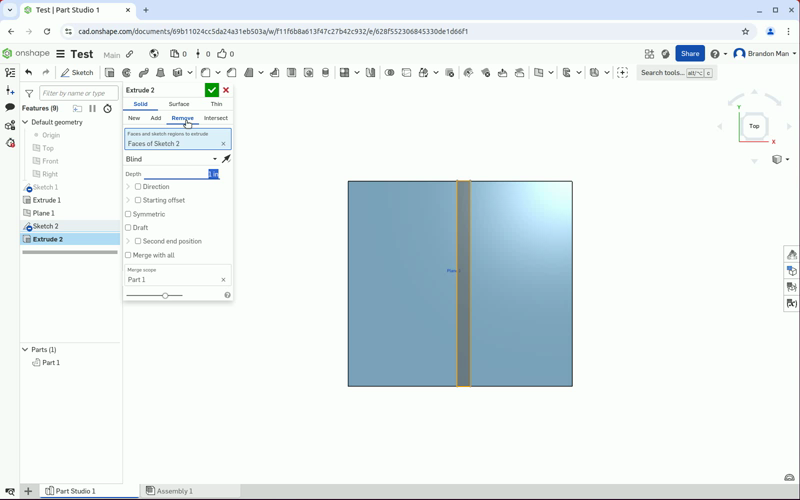
text(1.204)
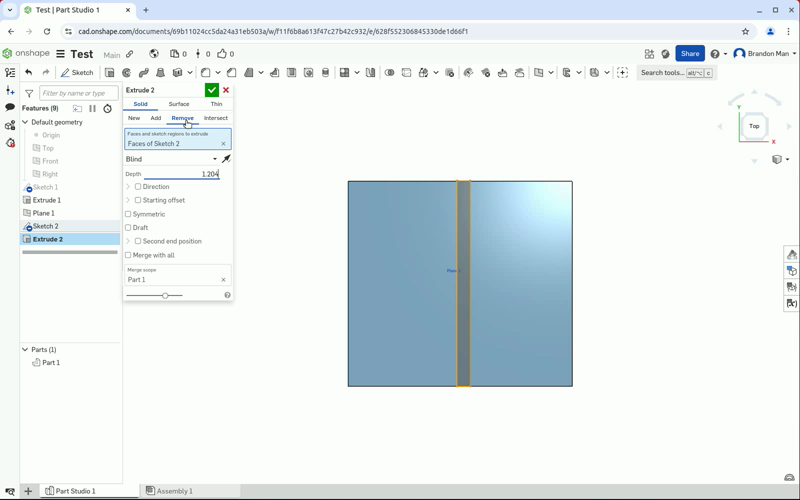
key(tab, 6)
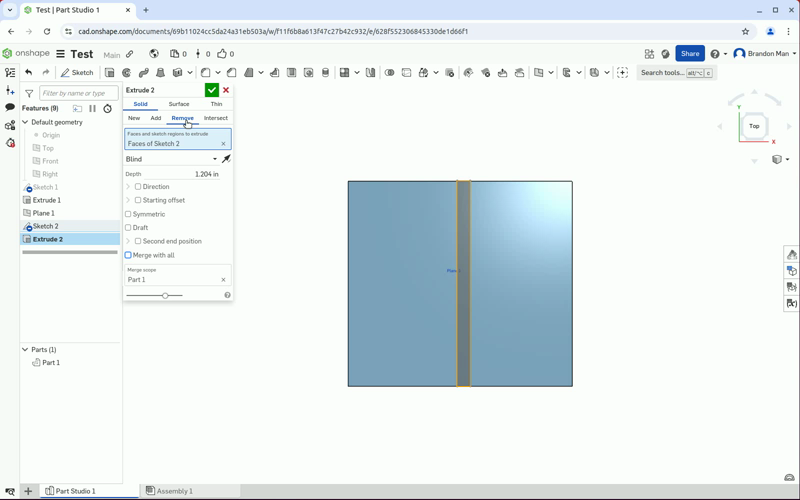
key(space)
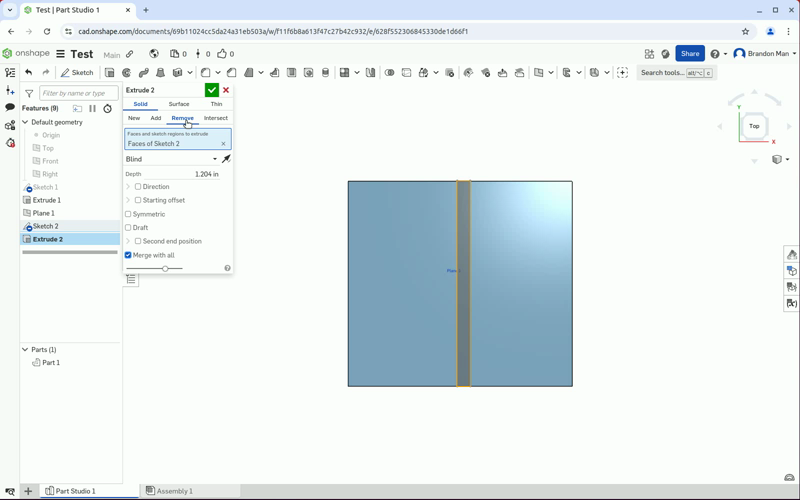
key(enter)
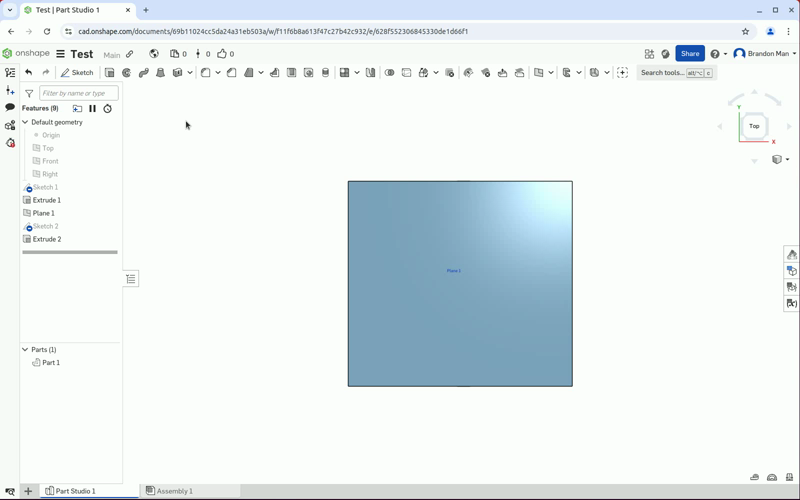
key(shift+h)
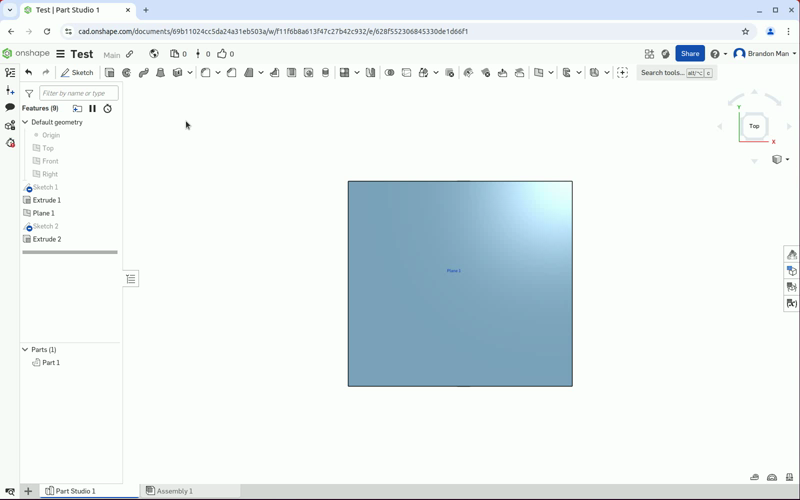
key(shift+h)
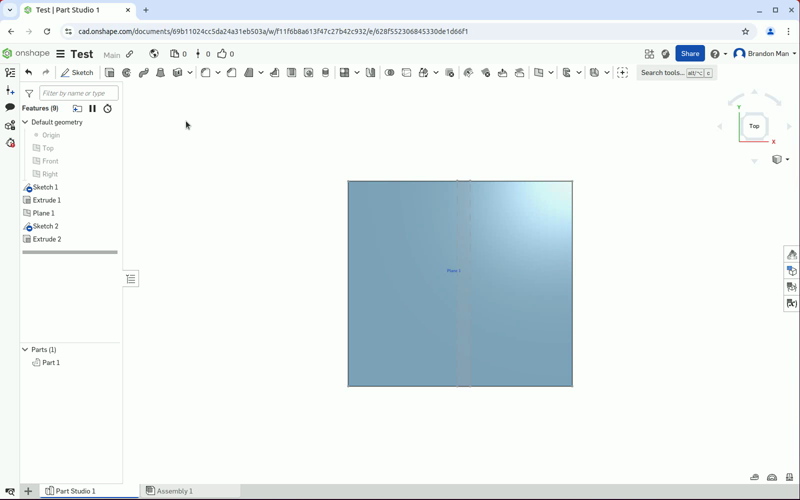
key(shift+7)
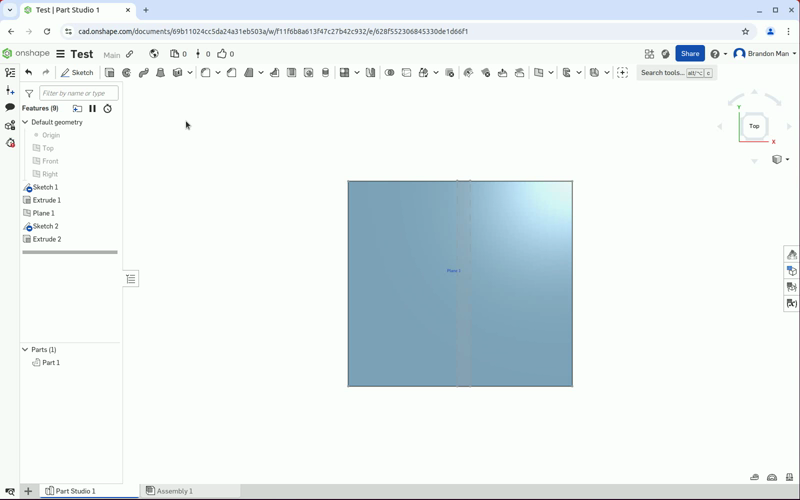
key(up, 3)
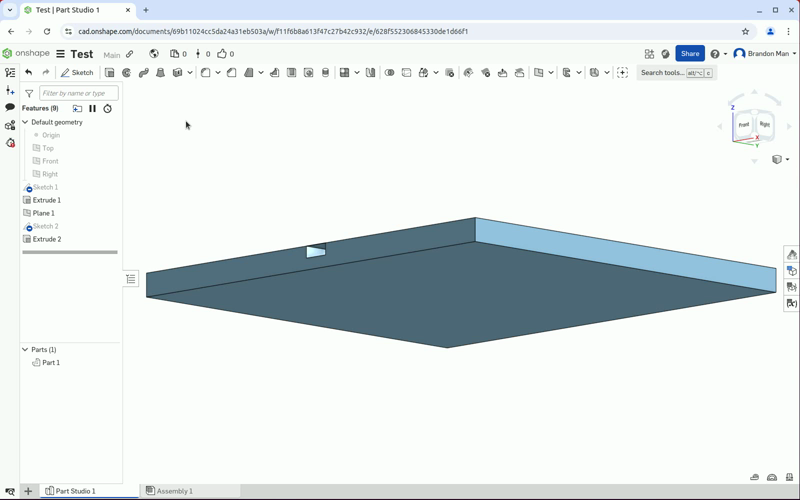
key(left, 3)
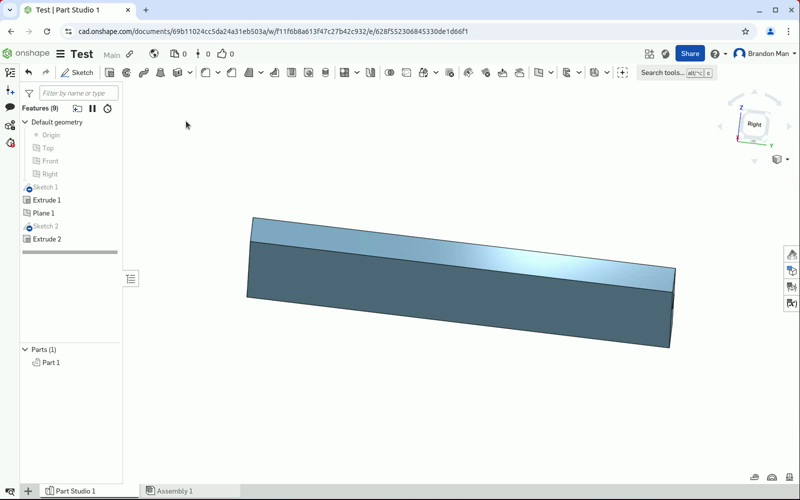
key(right, 3)
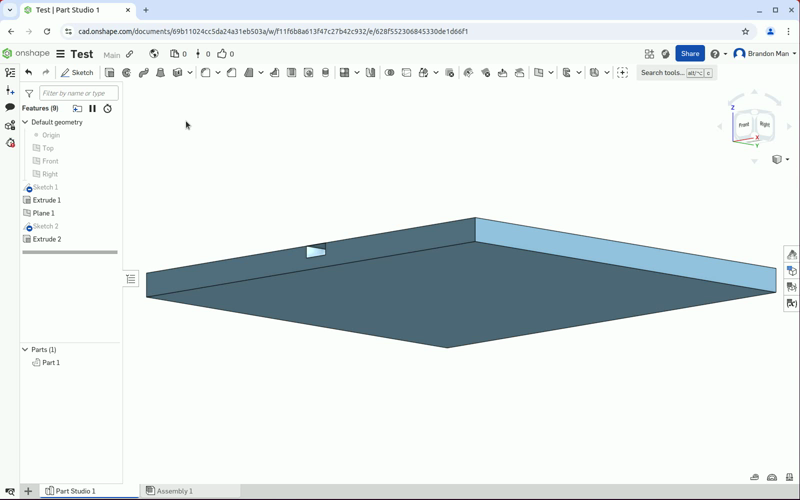
key(down, 3)
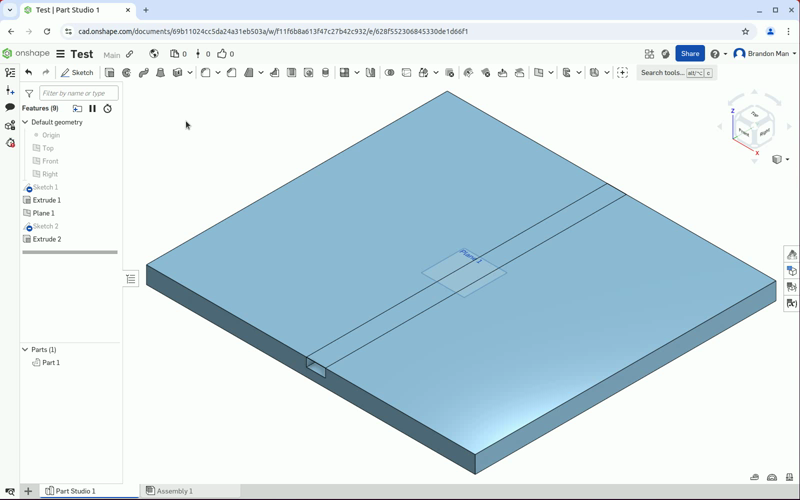
mouse_move(73, 189)
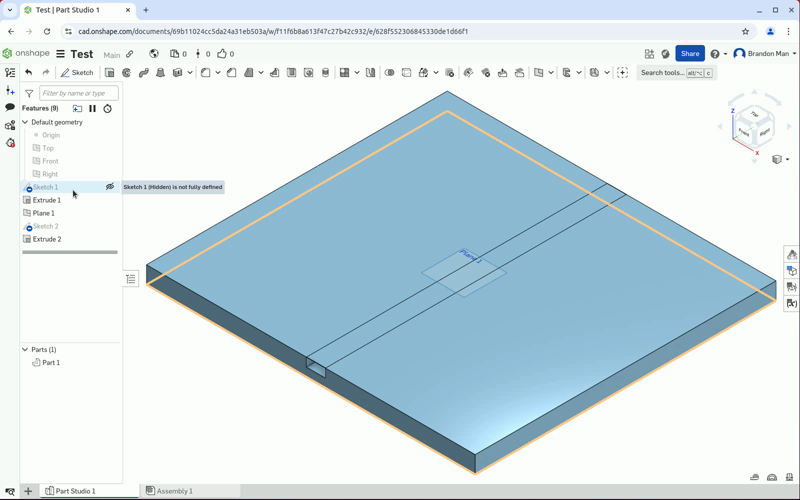
click(73, 189)